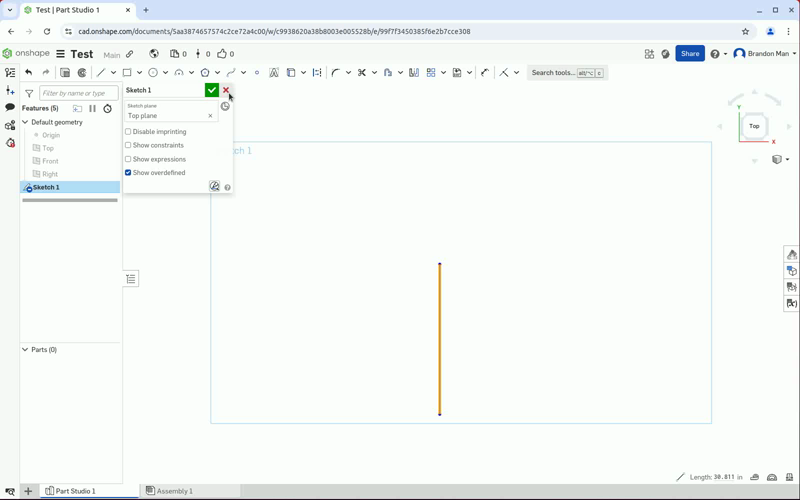
key(shift+h)
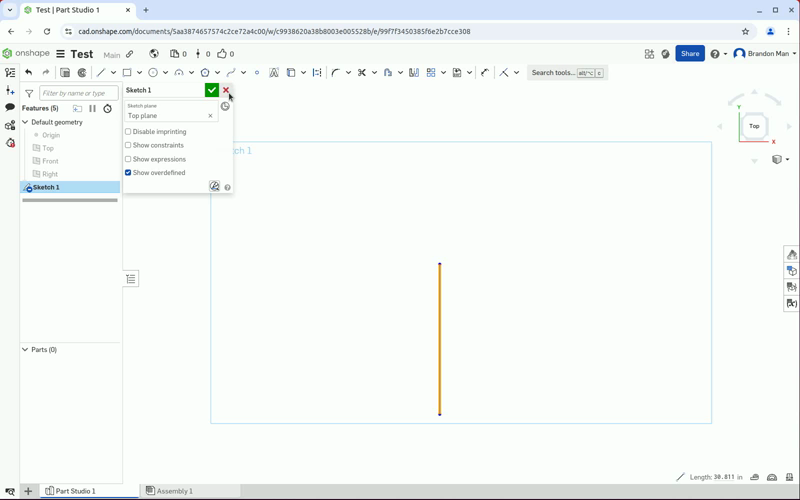
key(shift+s)
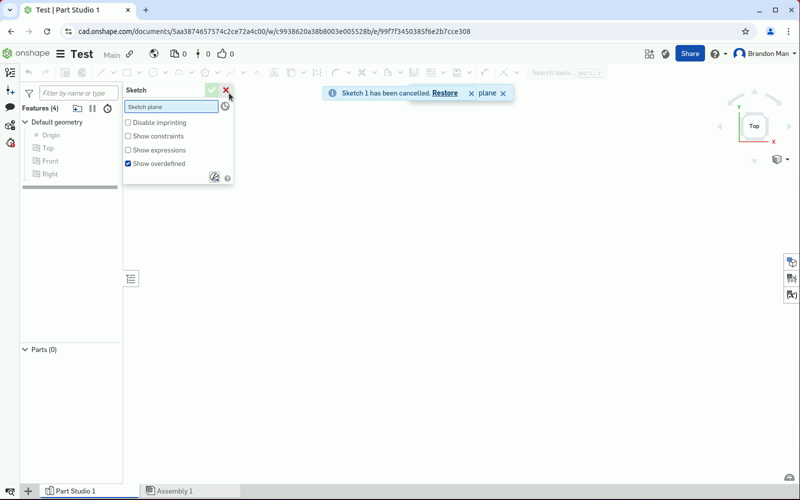
mouse_move(73, 150)
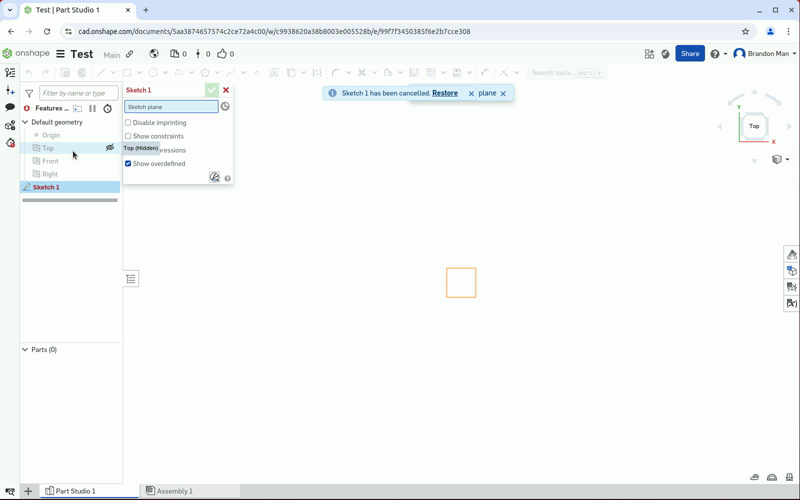
click(73, 150)
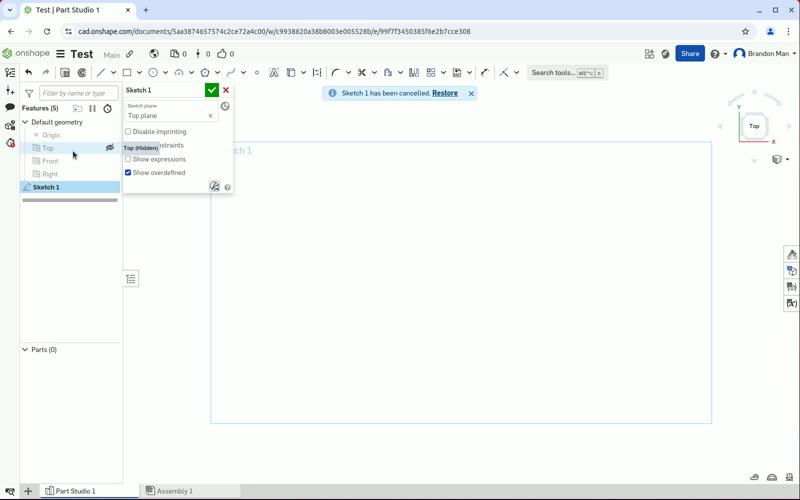
mouse_move(73, 352)
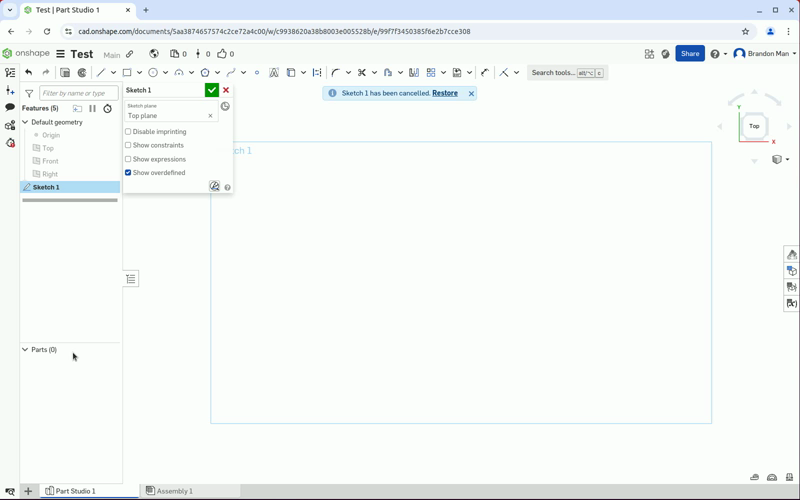
key(y)
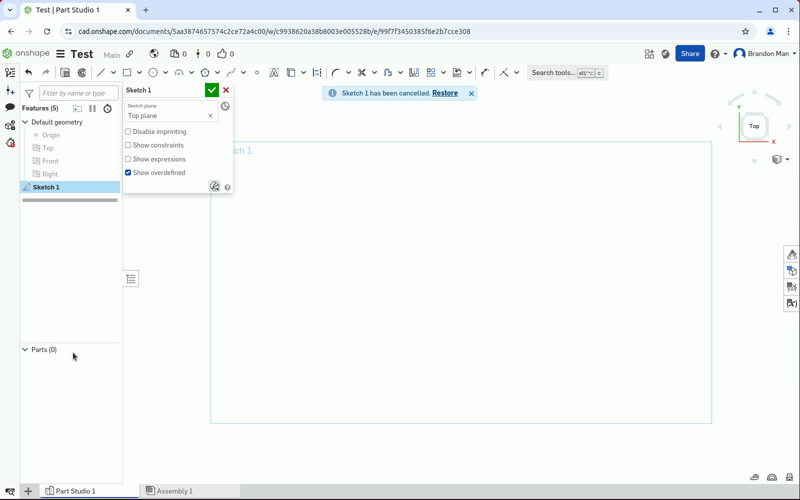
key(l)
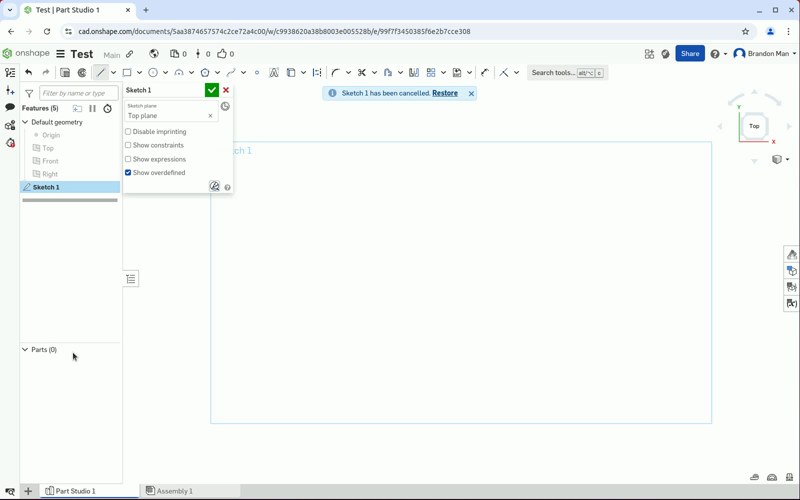
key_down(shift)
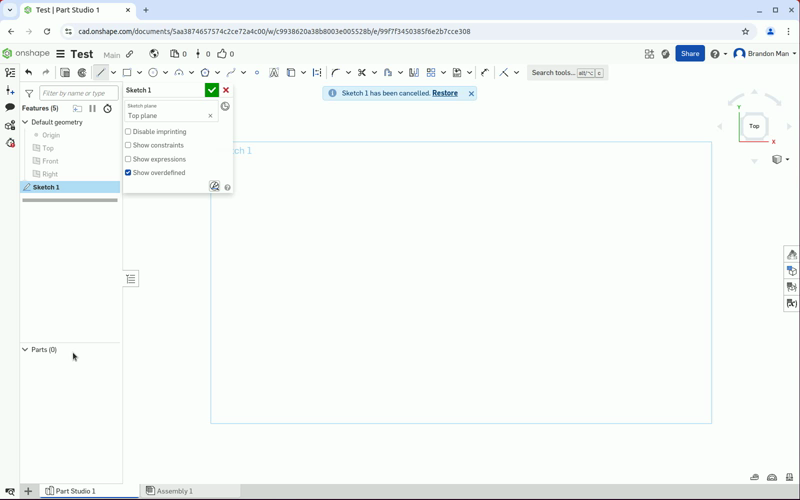
mouse_move(348, 334)
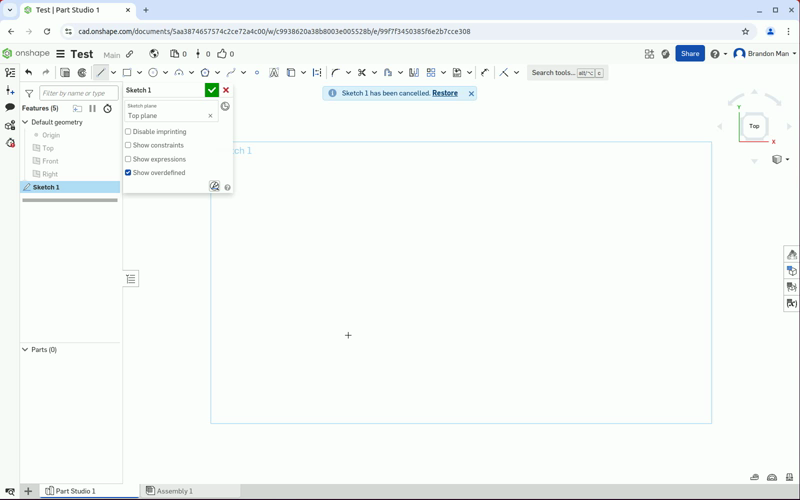
click(348, 334)
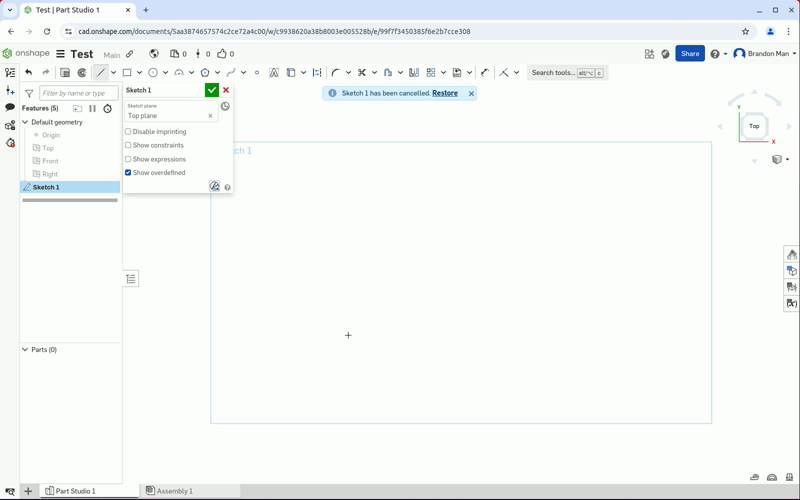
key_up(shift)
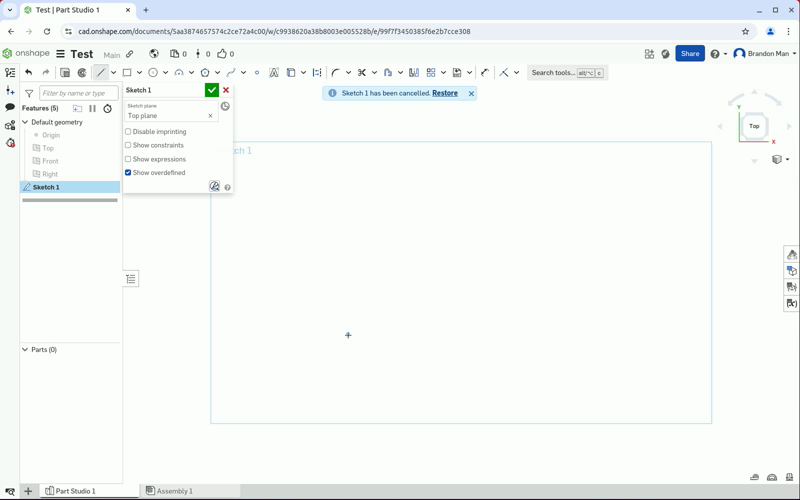
key_down(shift)
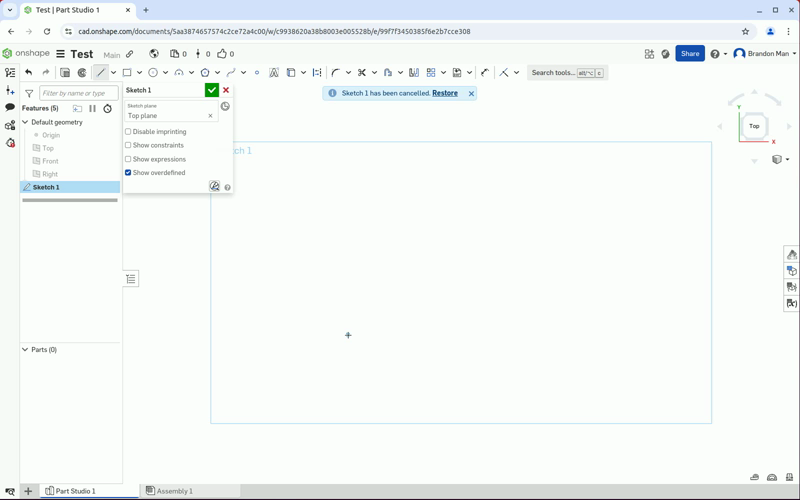
mouse_move(572, 334)
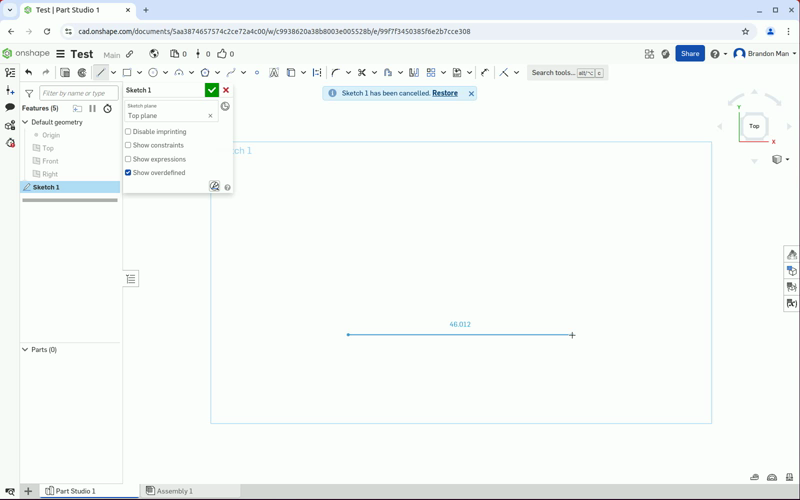
click(572, 334)
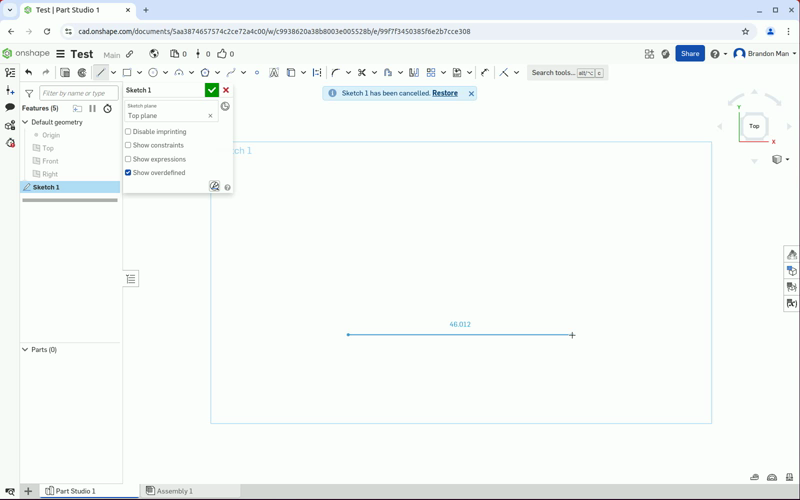
key_up(shift)
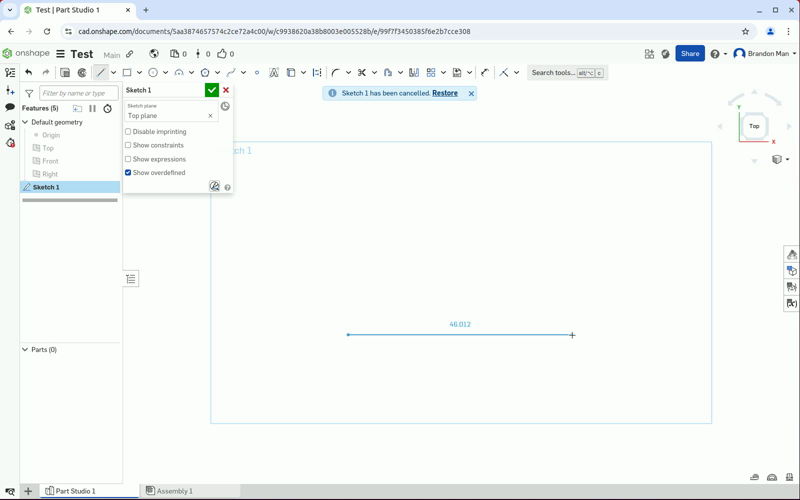
key_down(shift)
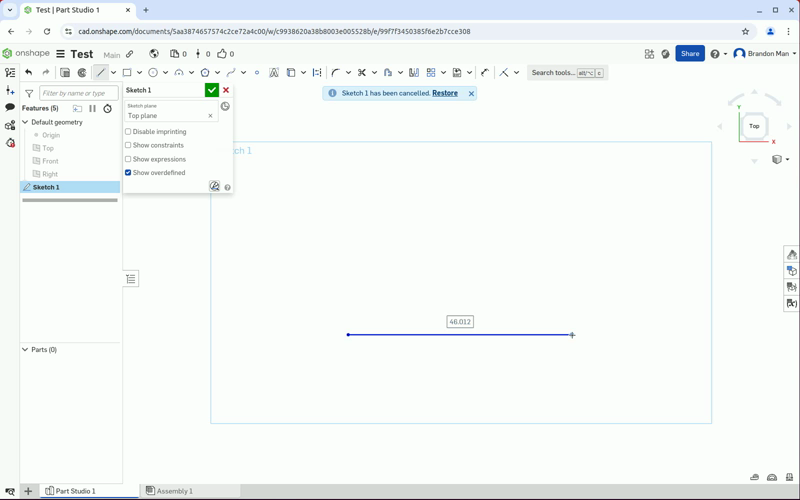
mouse_move(572, 230)
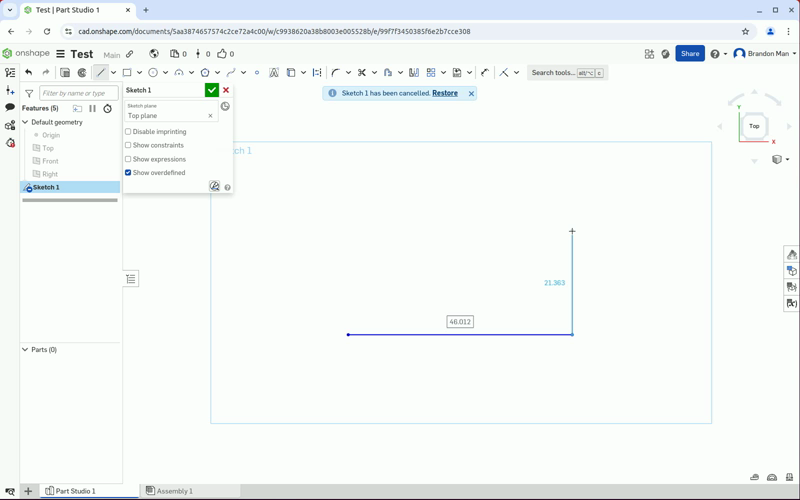
click(572, 230)
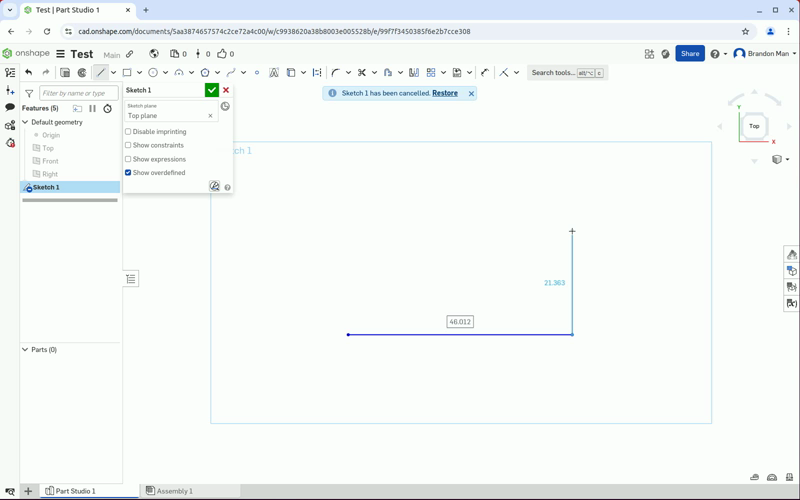
key_up(shift)
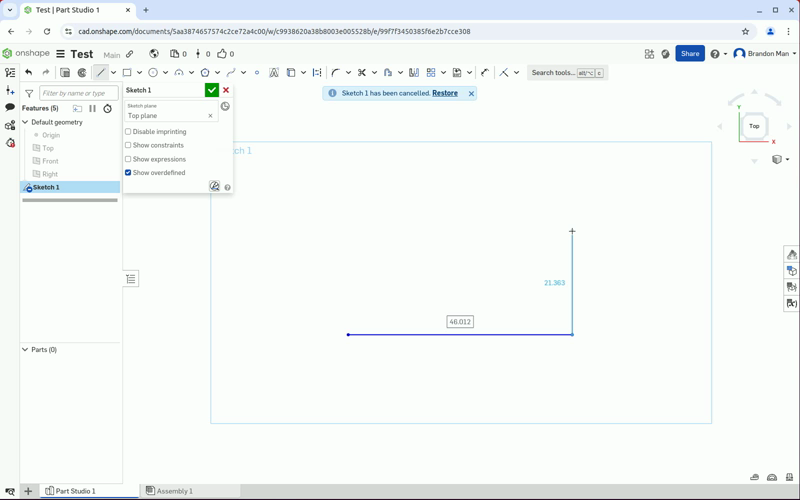
key_down(shift)
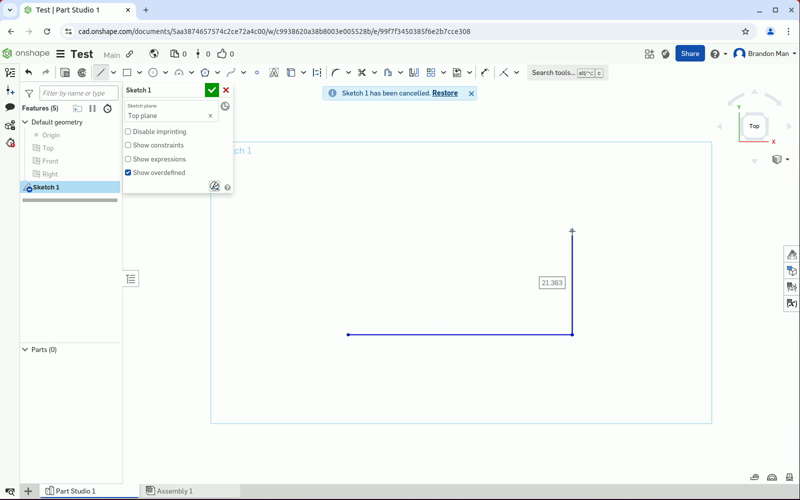
mouse_move(348, 230)
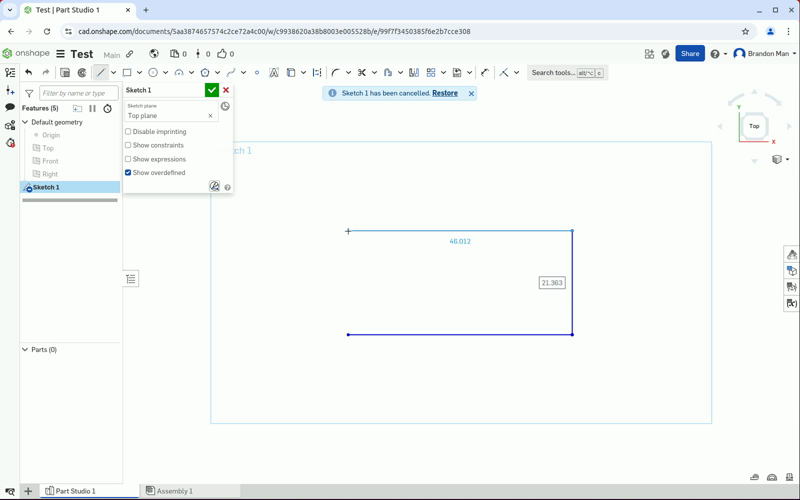
click(348, 230)
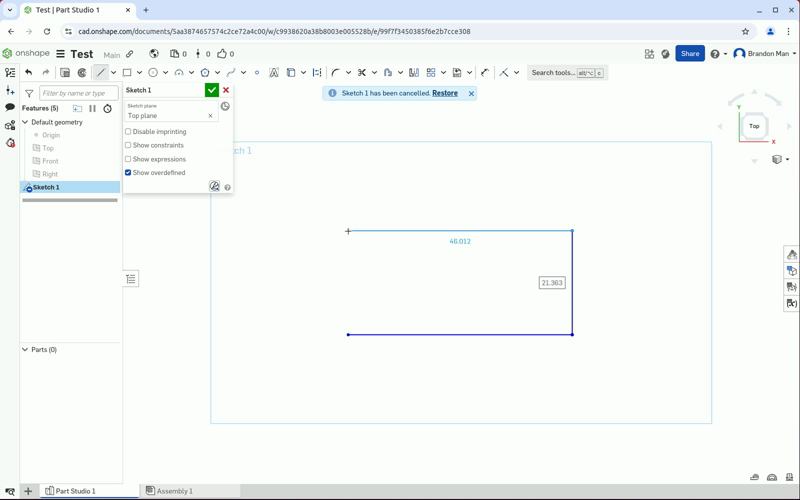
key_up(shift)
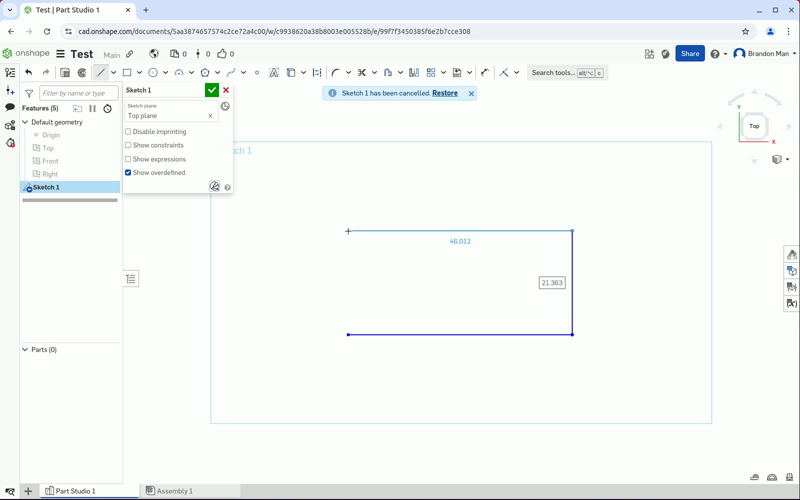
key_down(shift)
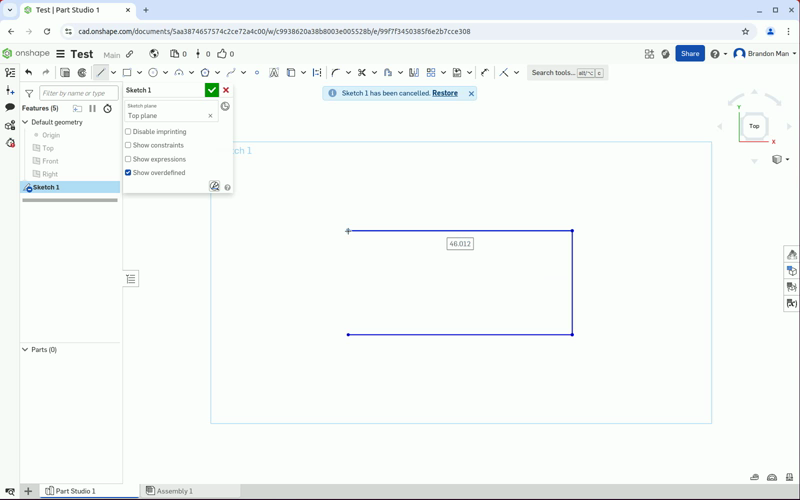
mouse_move(348, 334)
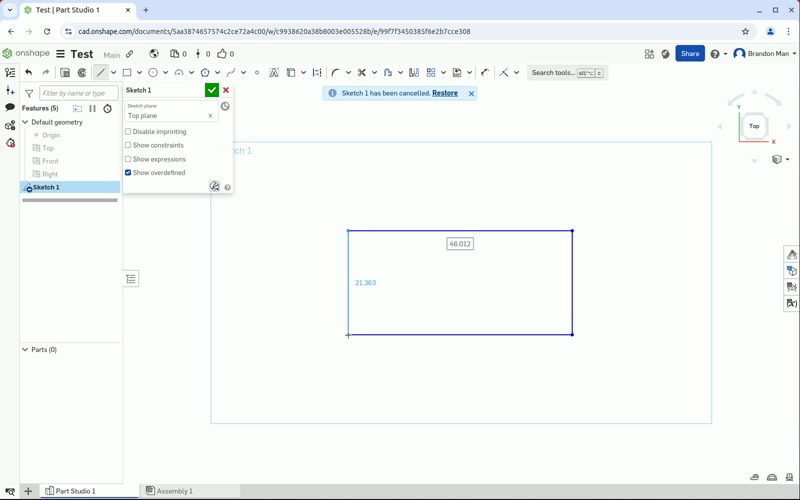
key_up(shift)
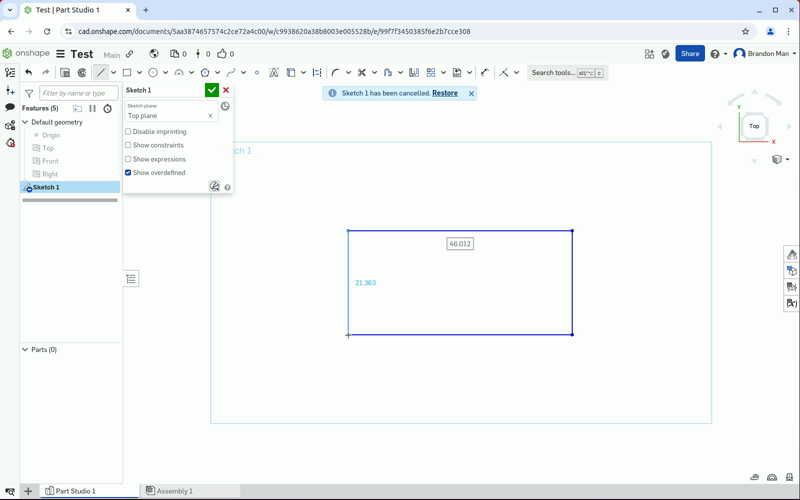
click(348, 334)
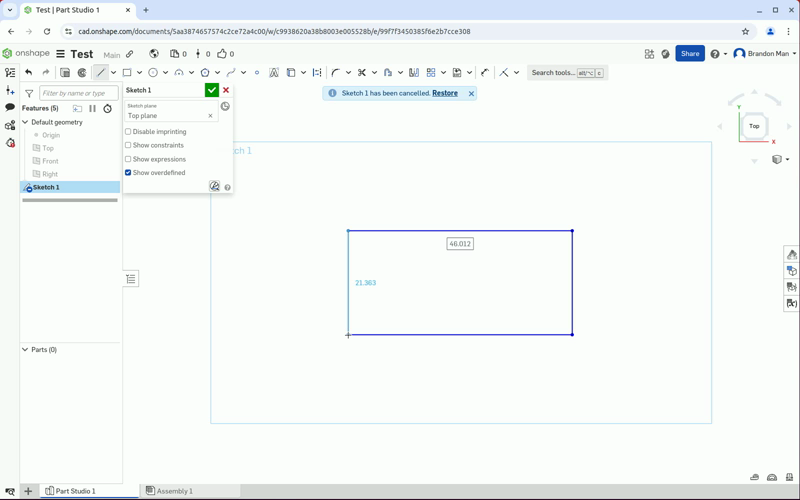
key(esc)
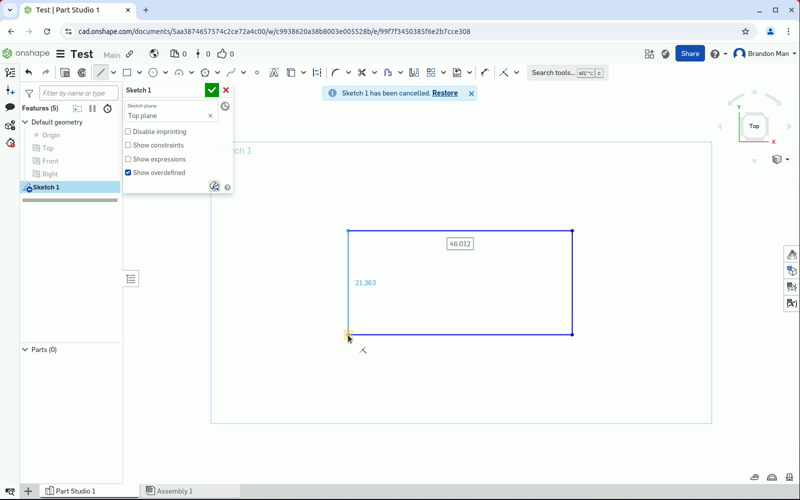
key(c)
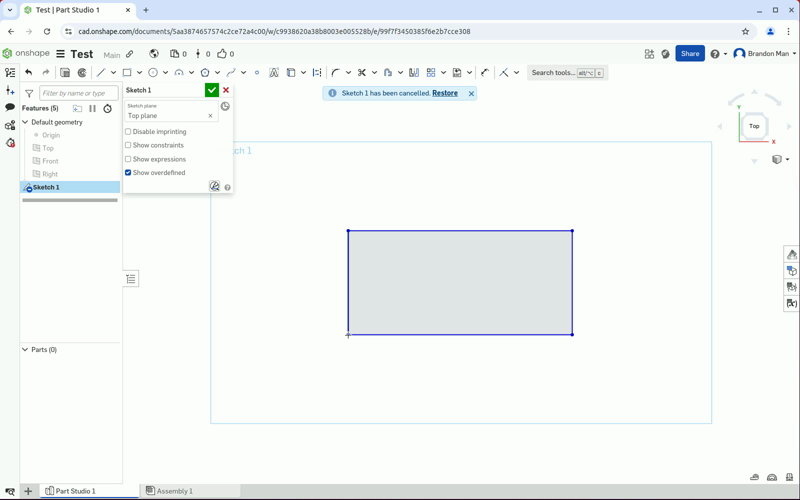
key_down(shift)
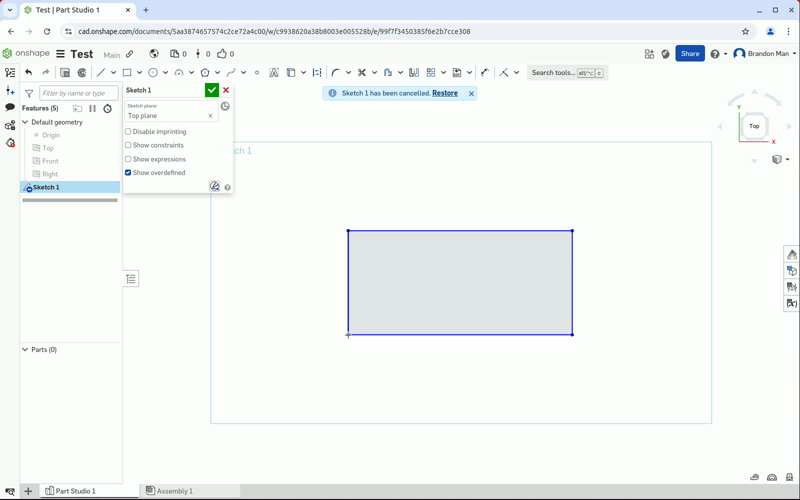
mouse_move(461, 282)
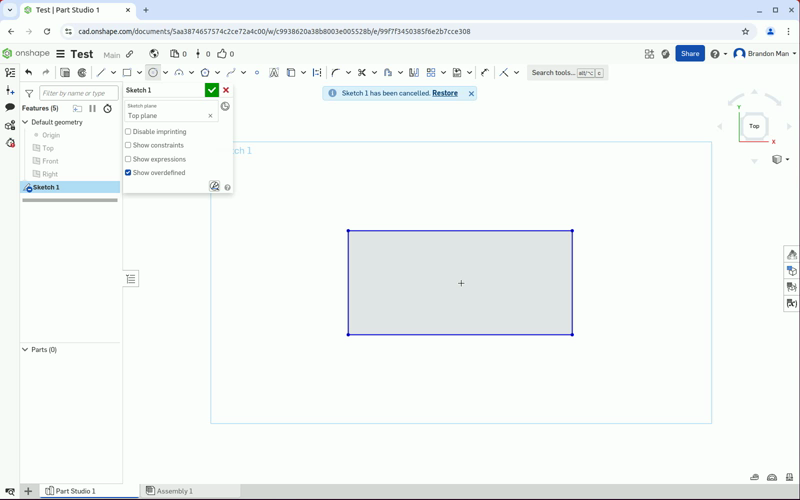
click(461, 282)
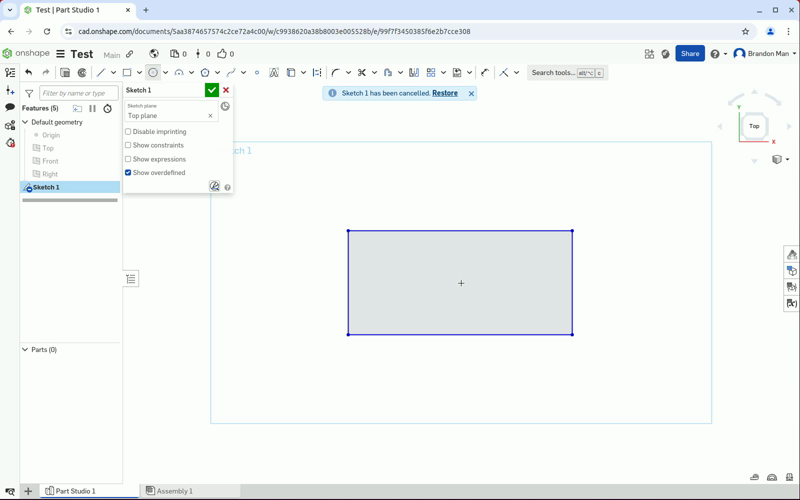
key_up(shift)
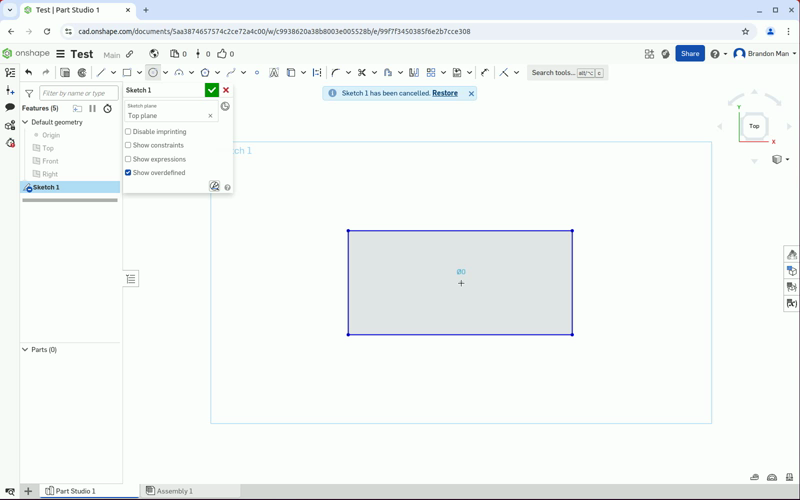
mouse_move(482, 282)
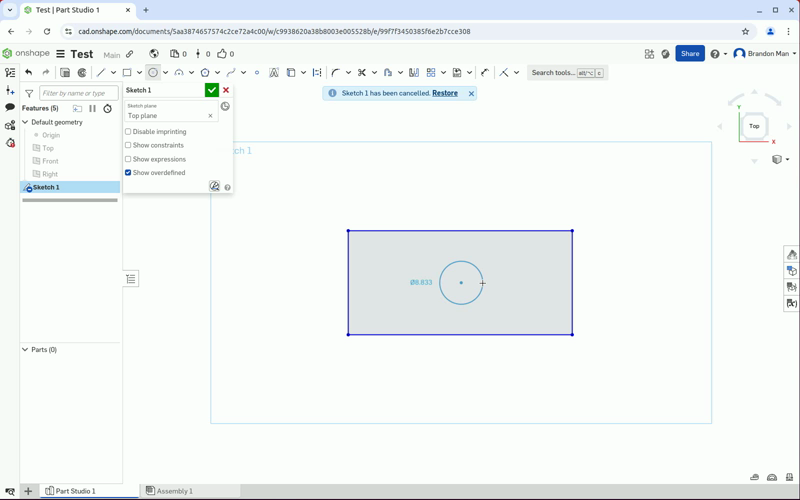
click(482, 282)
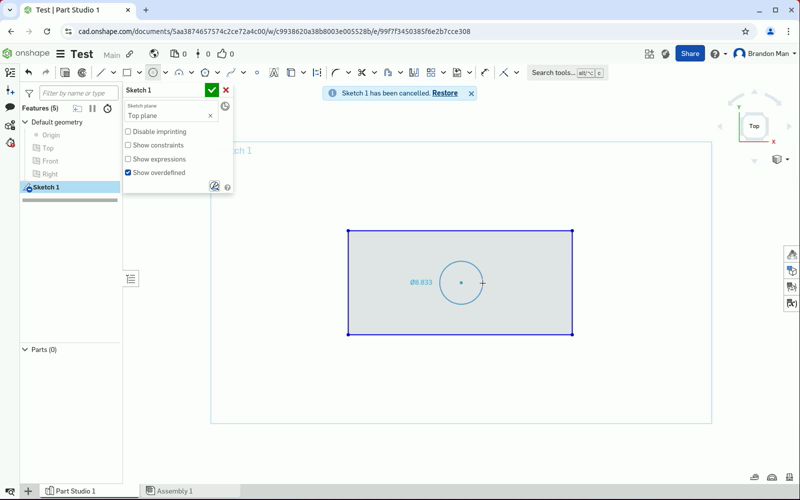
key(esc)
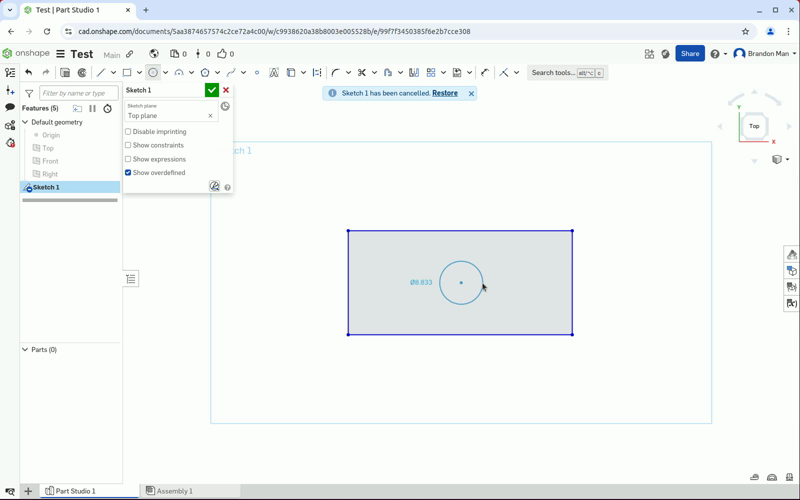
mouse_move(391, 263)
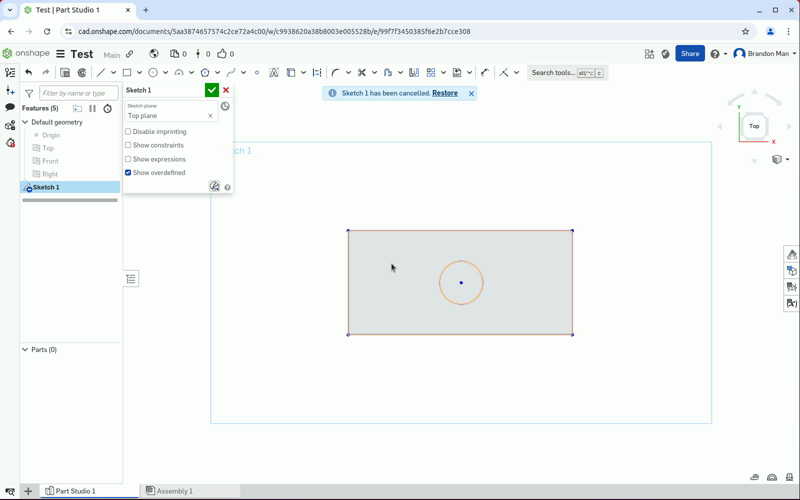
click(391, 263)
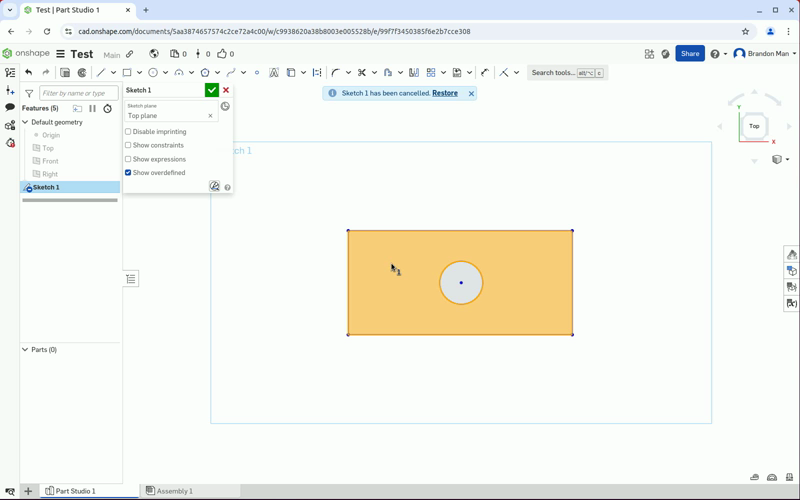
mouse_move(73, 352)
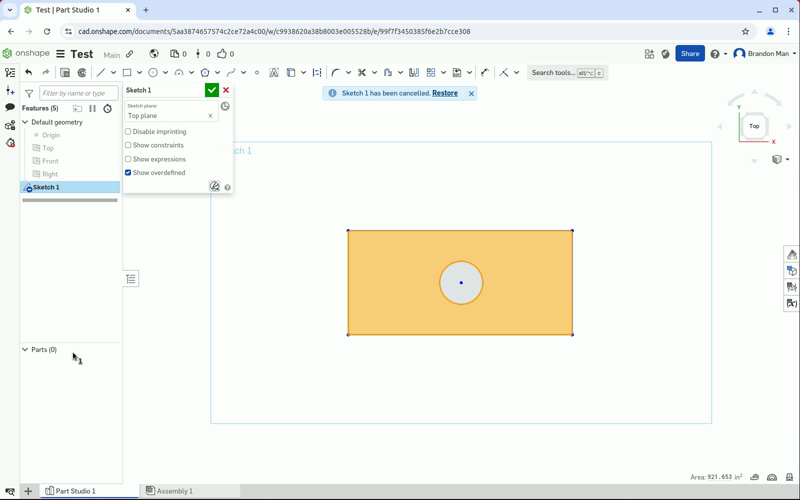
key(shift+y)
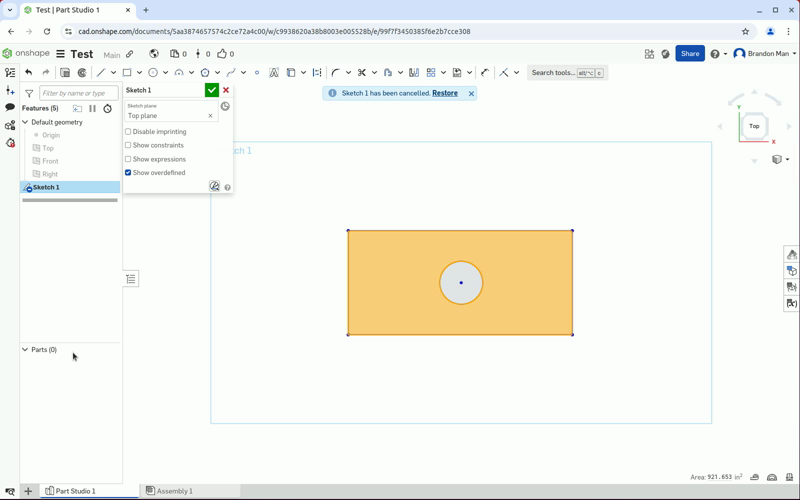
key(shift+e)
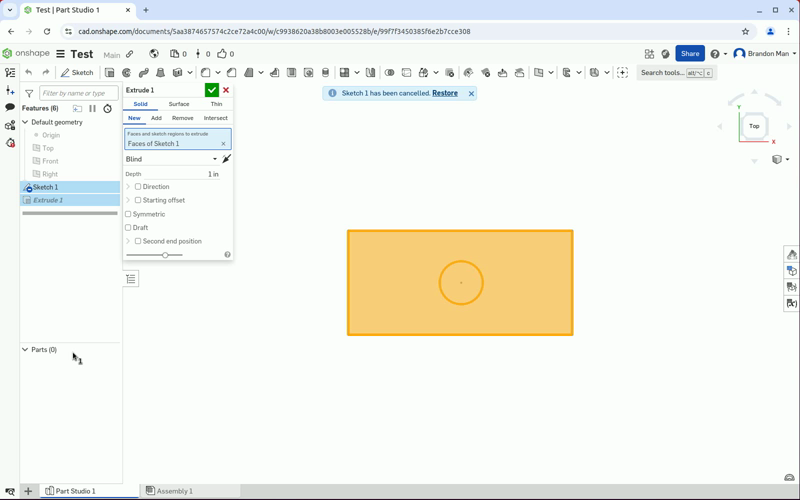
mouse_move(143, 106)
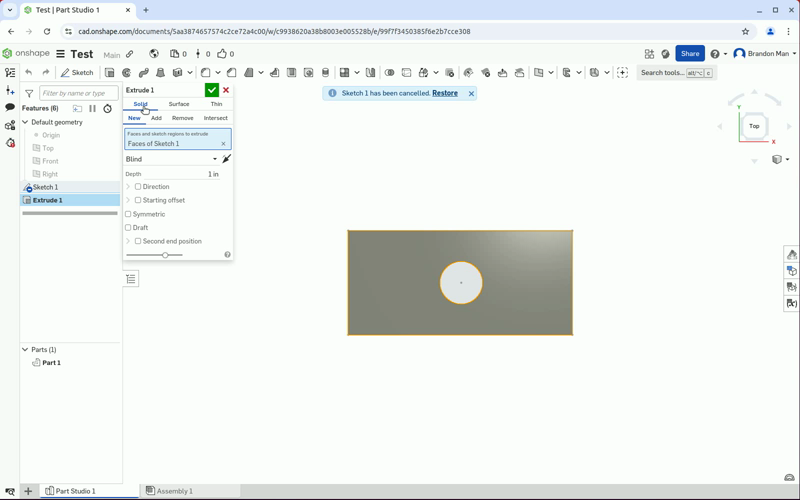
click(143, 106)
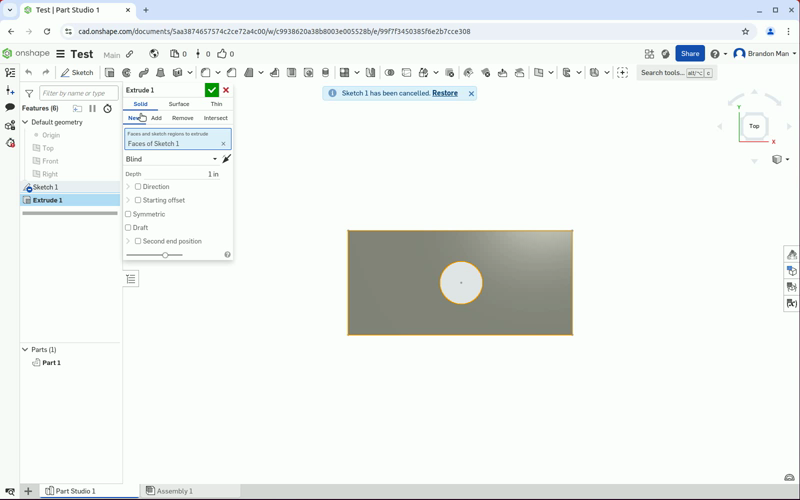
mouse_move(137, 120)
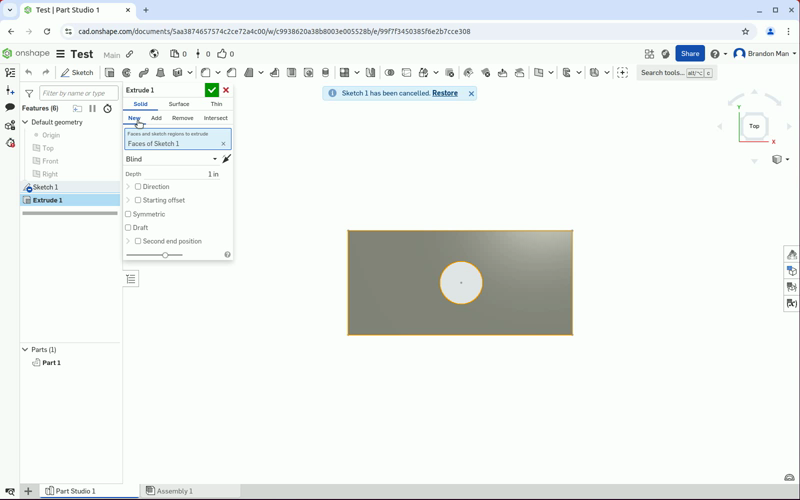
click(137, 120)
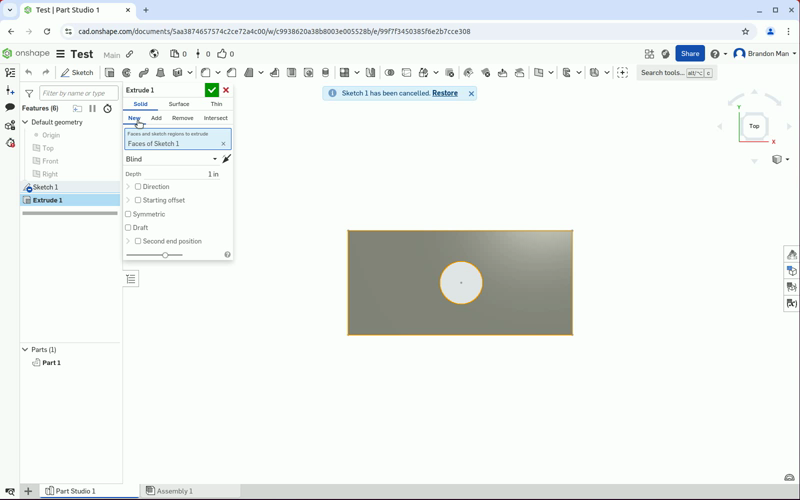
key(tab, 4)
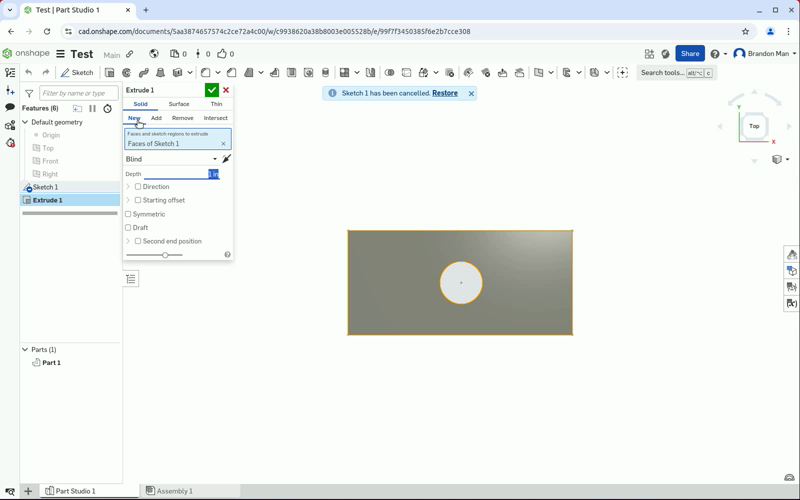
text(4.092)
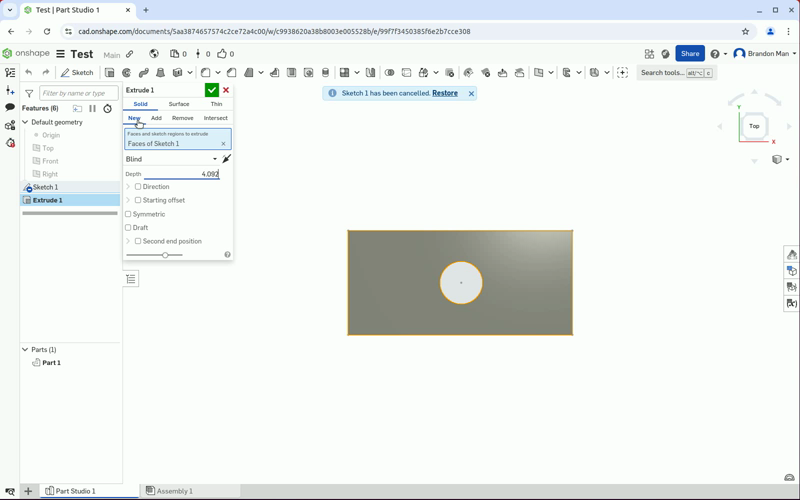
key(enter)
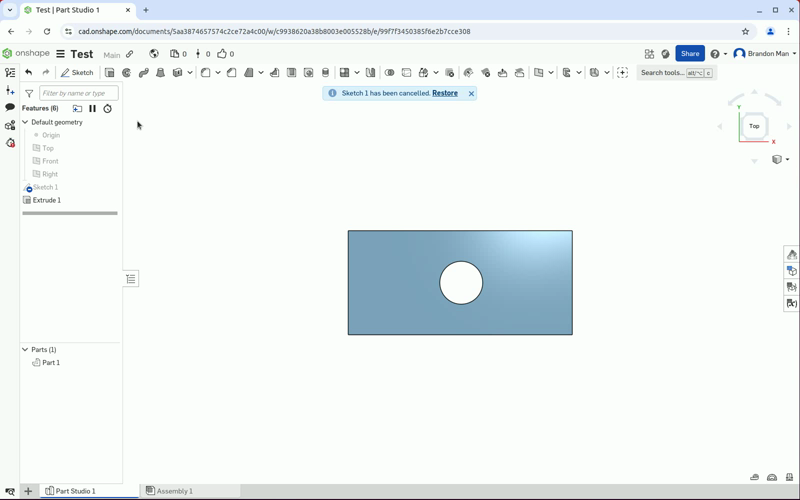
key(shift+h)
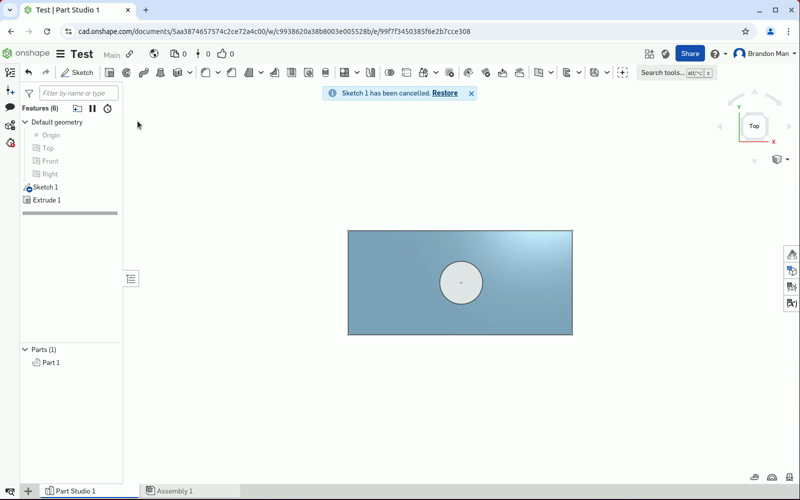
key(shift+h)
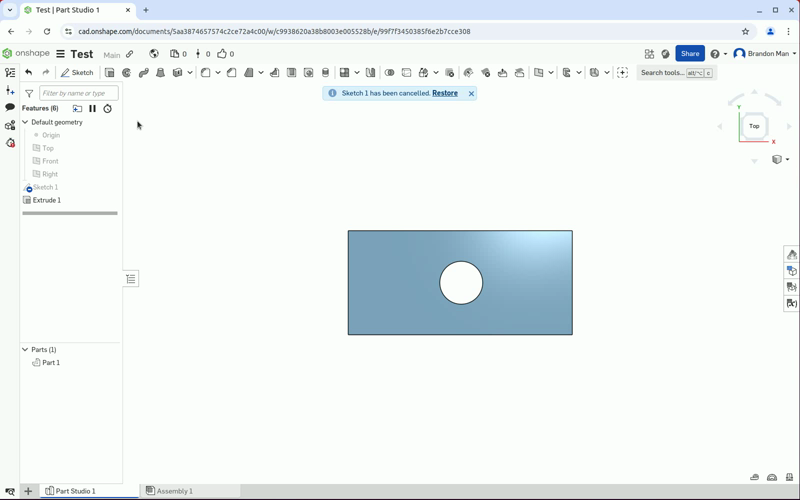
mouse_move(73, 189)
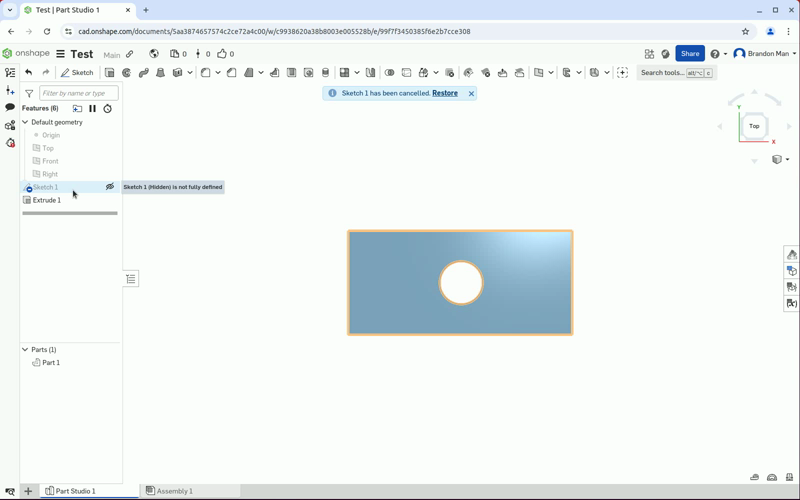
click(73, 189)
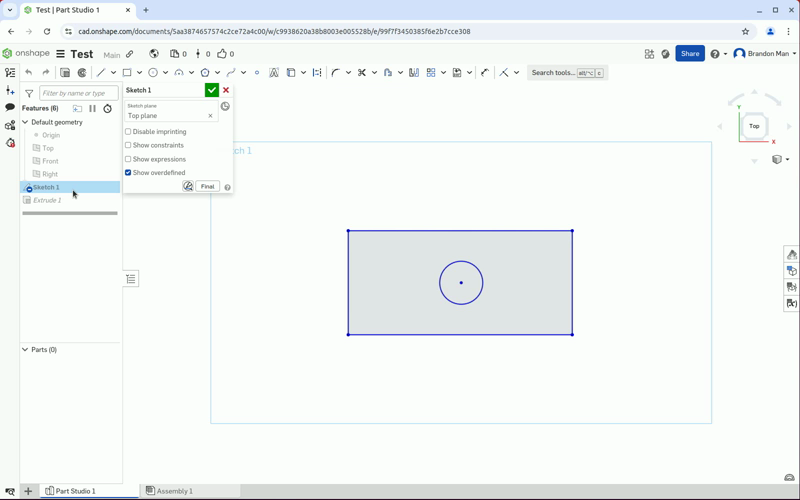
mouse_move(229, 92)
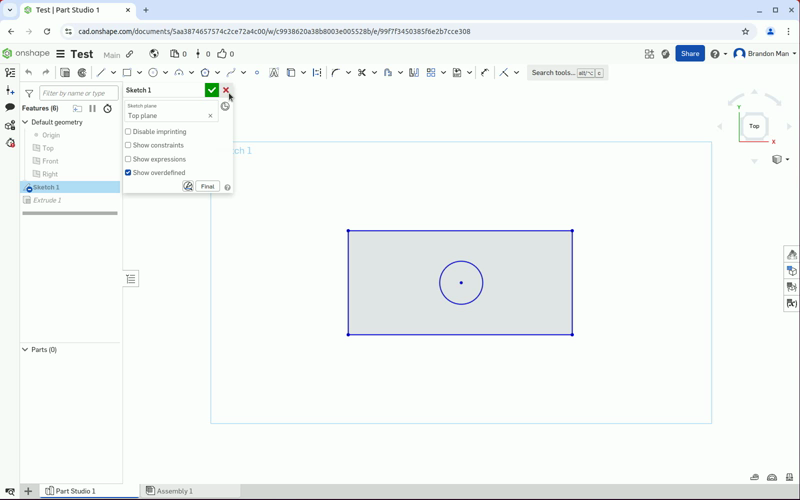
click(229, 92)
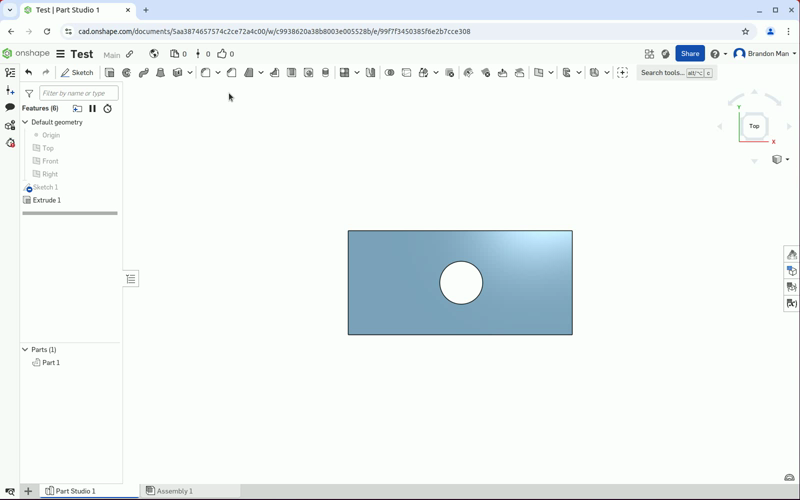
mouse_move(541, 75)
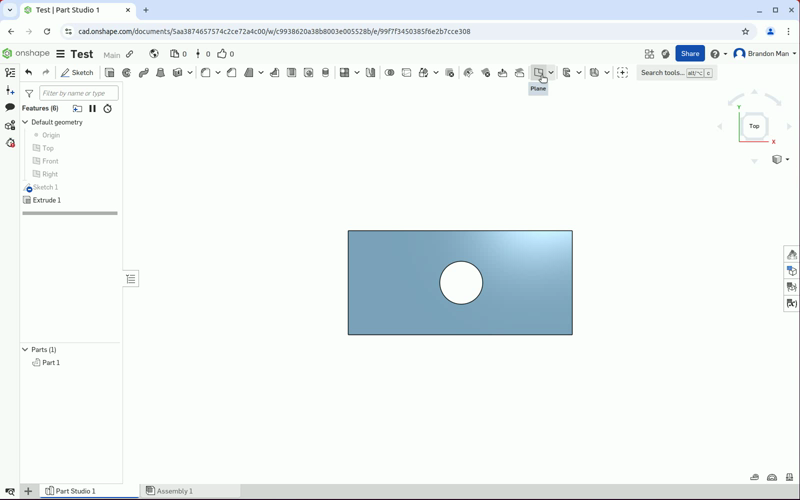
click(541, 75)
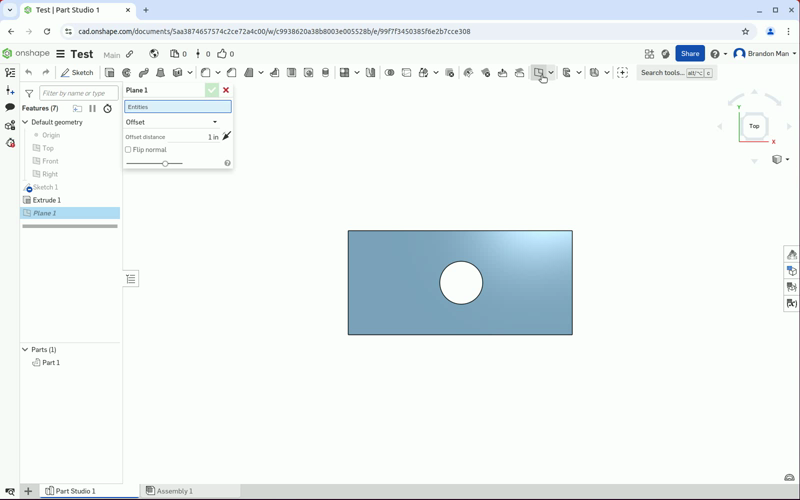
mouse_move(73, 150)
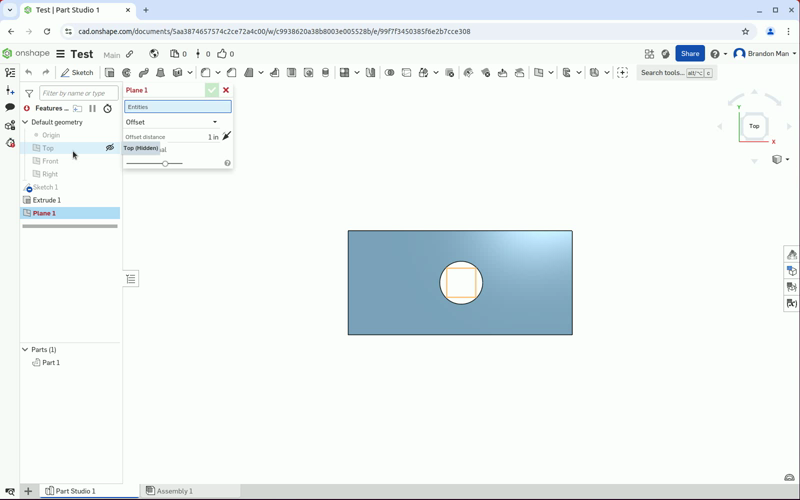
click(73, 150)
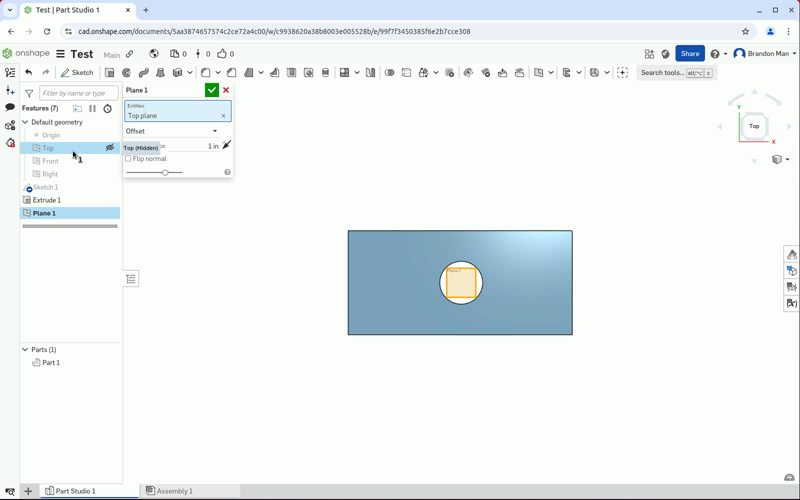
key(tab, 2)
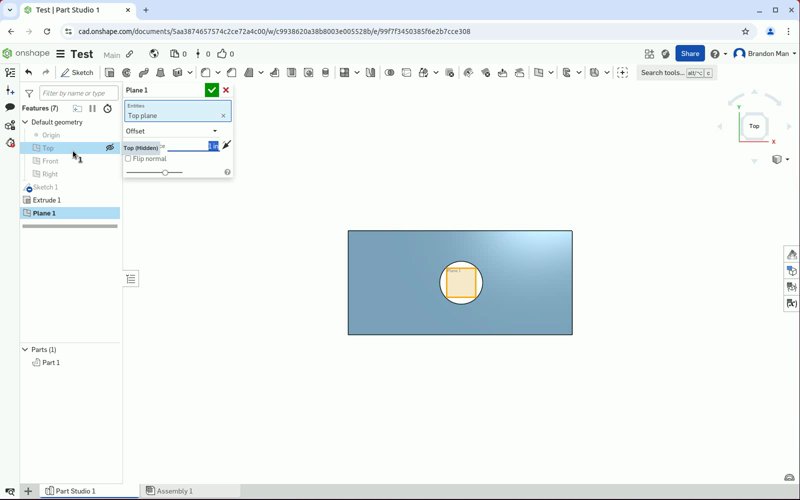
text(4.098)
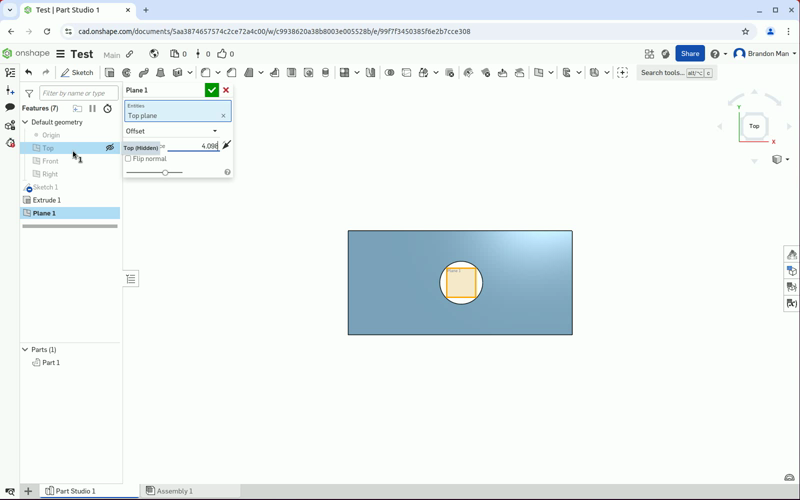
key(enter, 2)
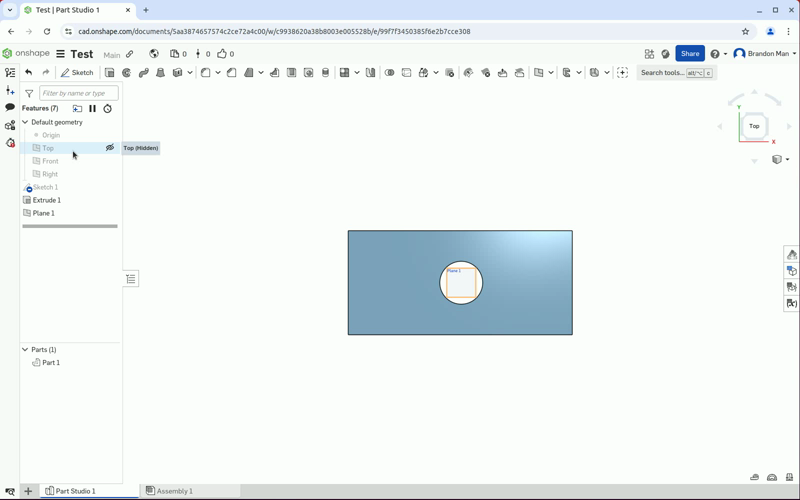
key(shift+s)
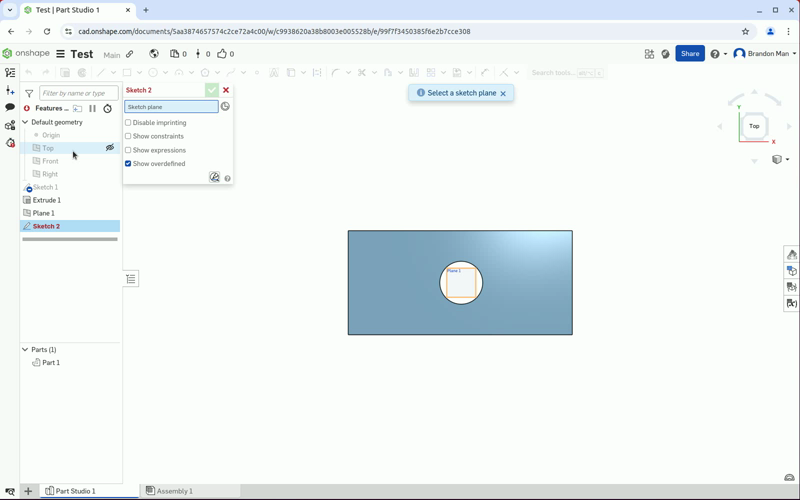
mouse_move(73, 215)
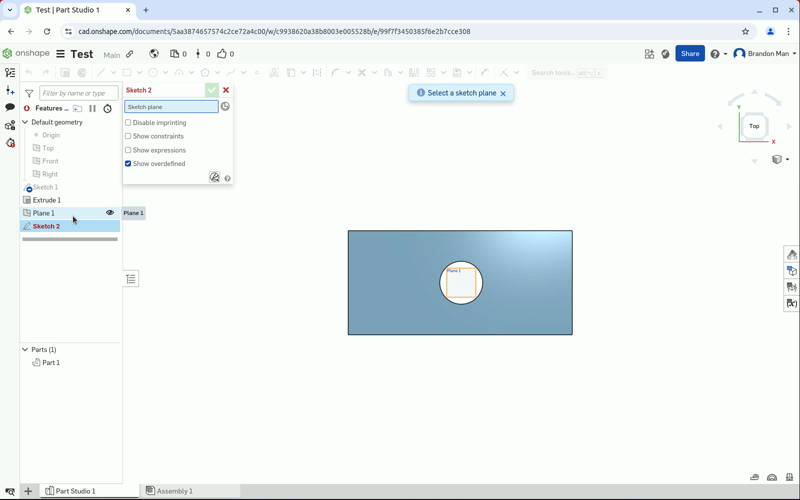
click(73, 215)
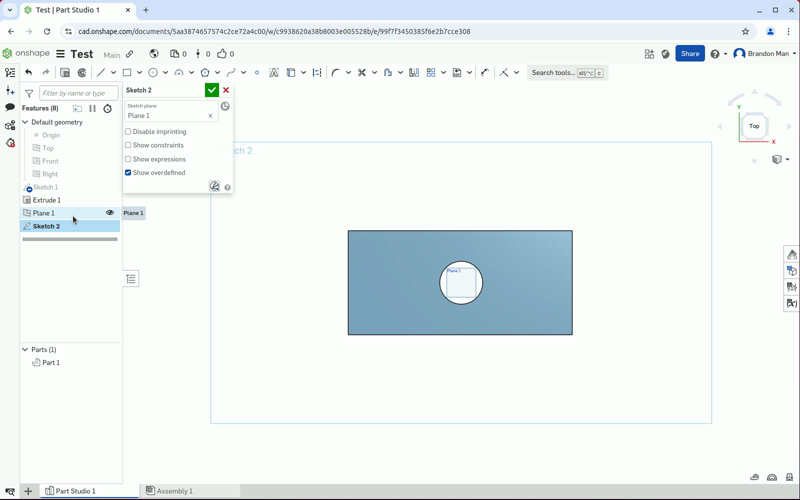
mouse_move(73, 352)
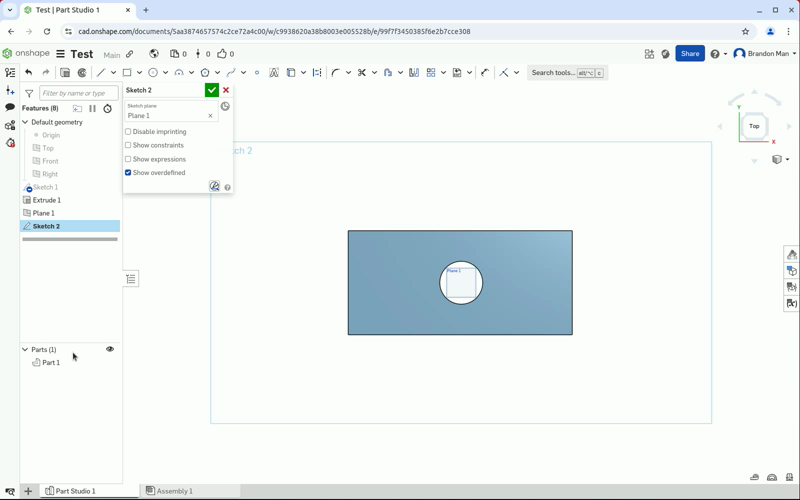
key(y)
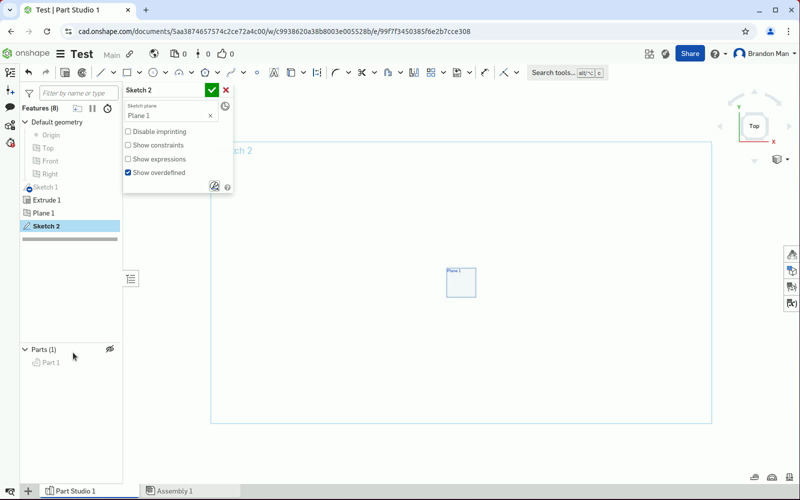
key(c)
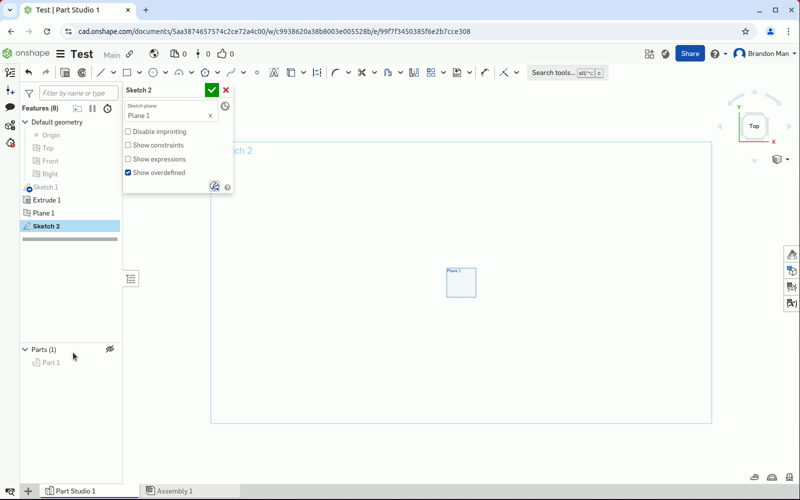
key_down(shift)
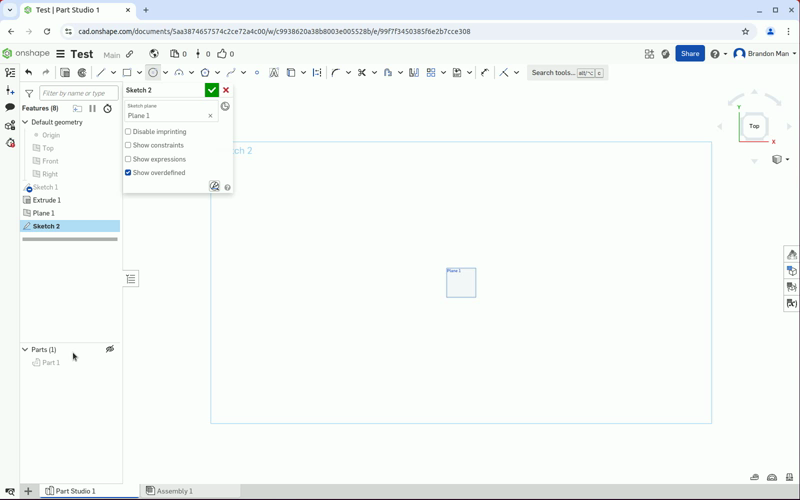
mouse_move(460, 282)
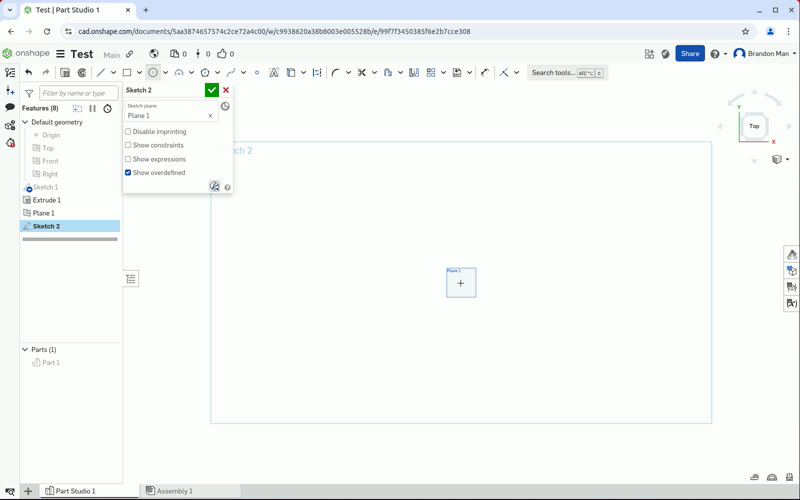
click(460, 282)
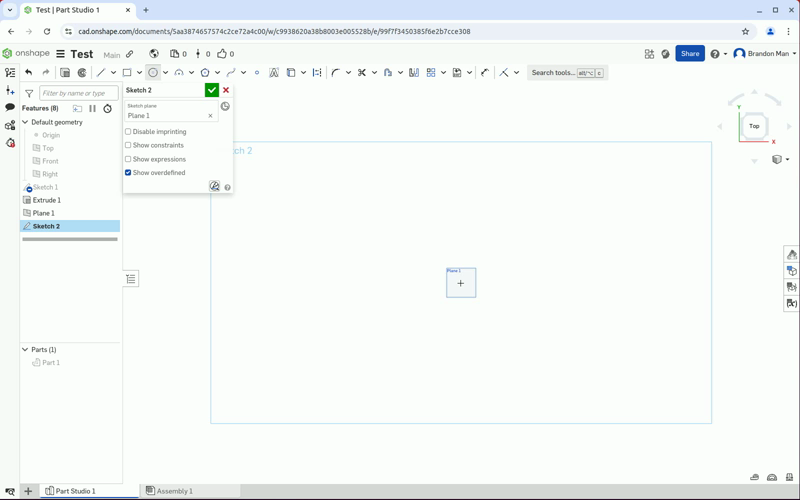
key_up(shift)
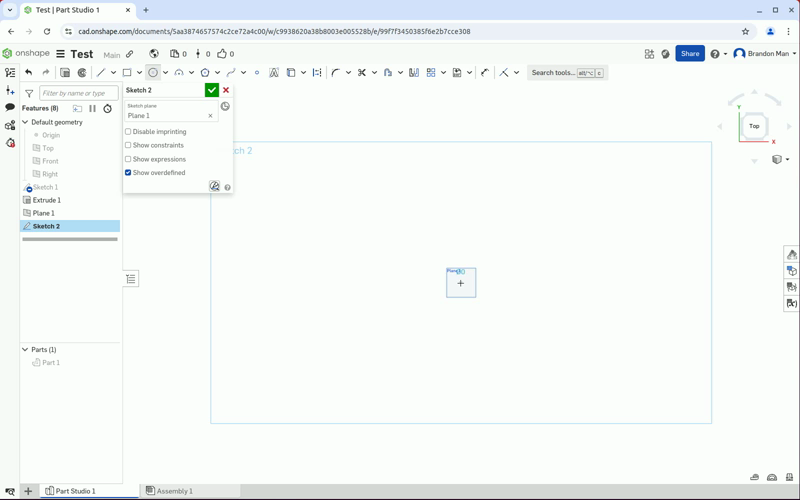
mouse_move(498, 282)
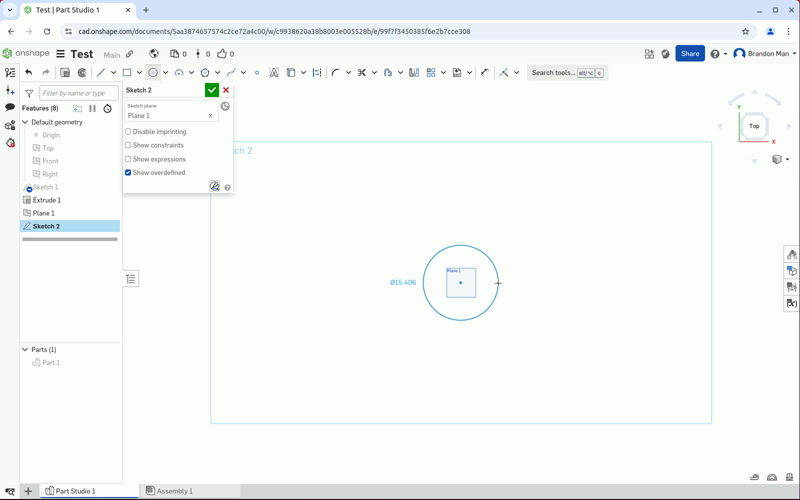
click(498, 282)
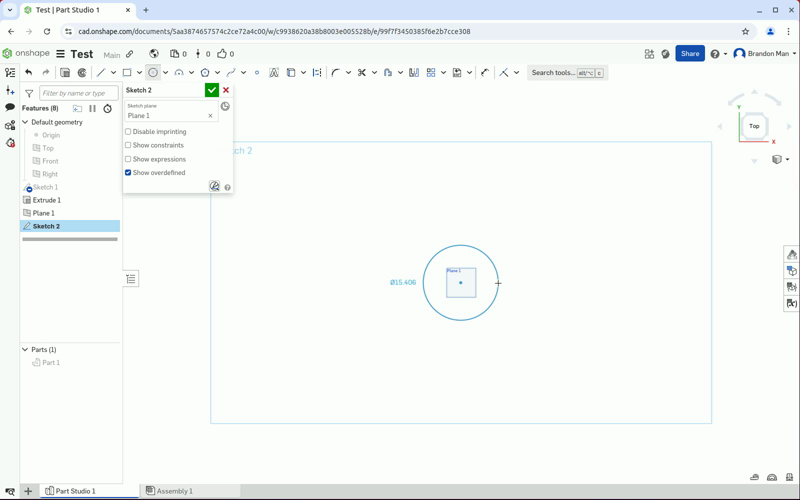
key(esc)
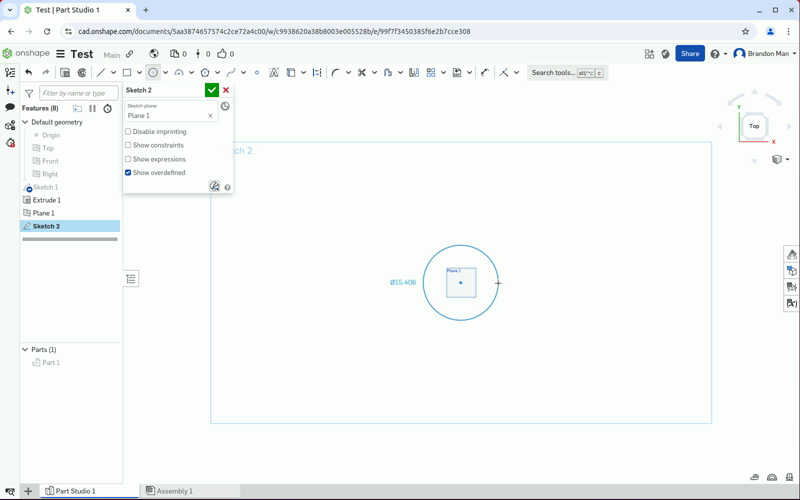
key(c)
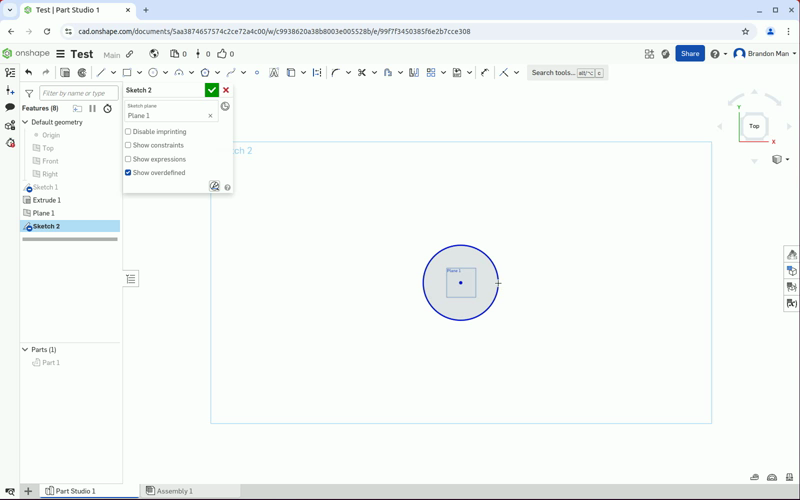
key_down(shift)
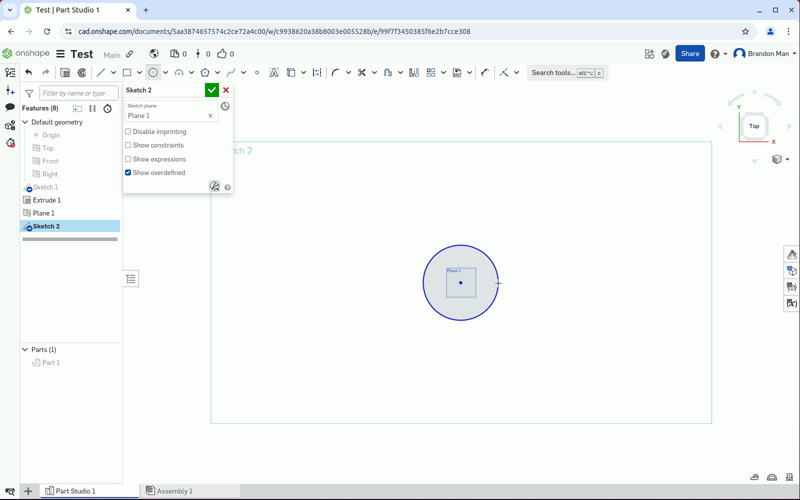
mouse_move(460, 282)
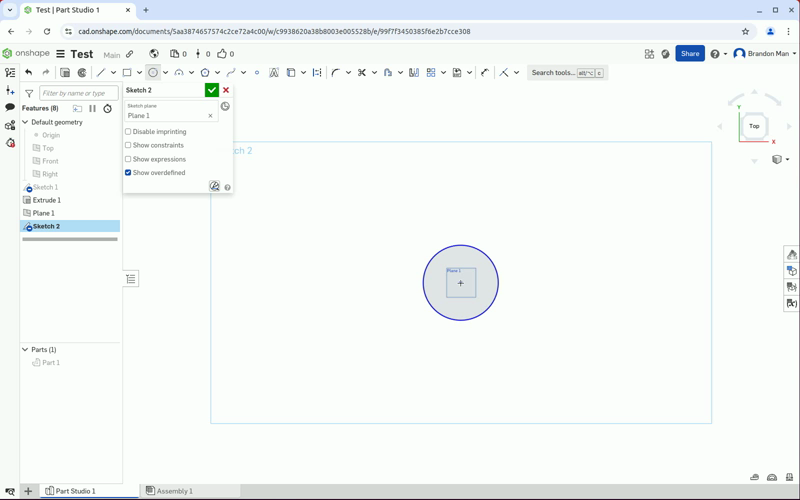
click(460, 282)
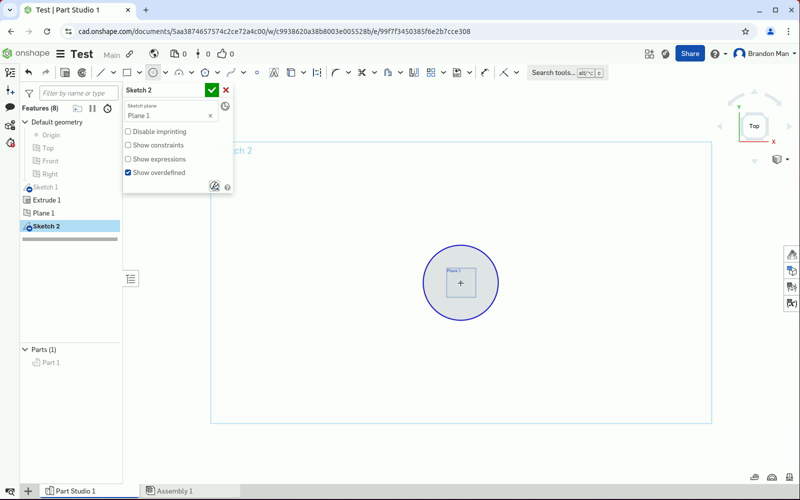
key_up(shift)
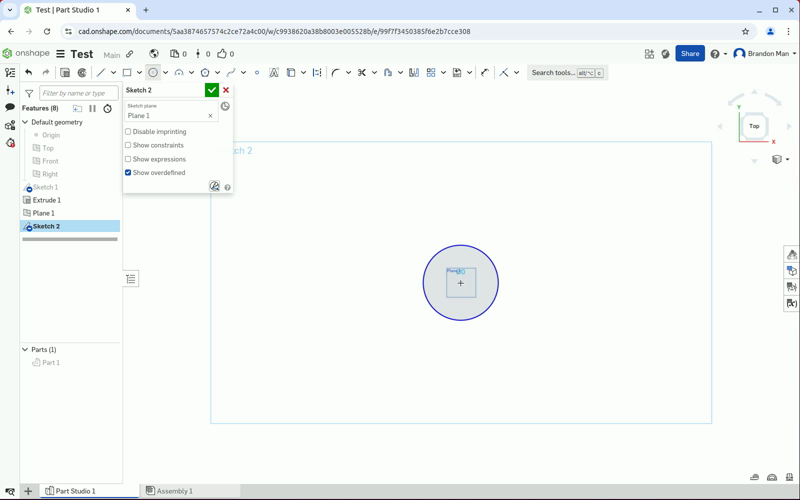
mouse_move(481, 282)
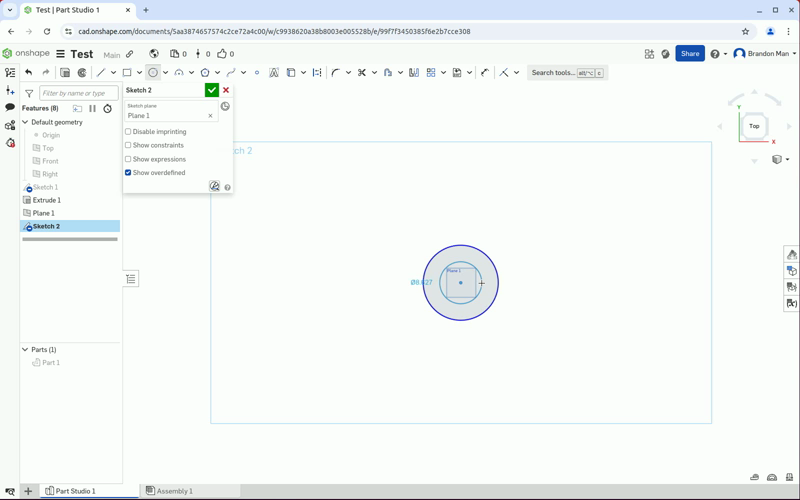
click(481, 282)
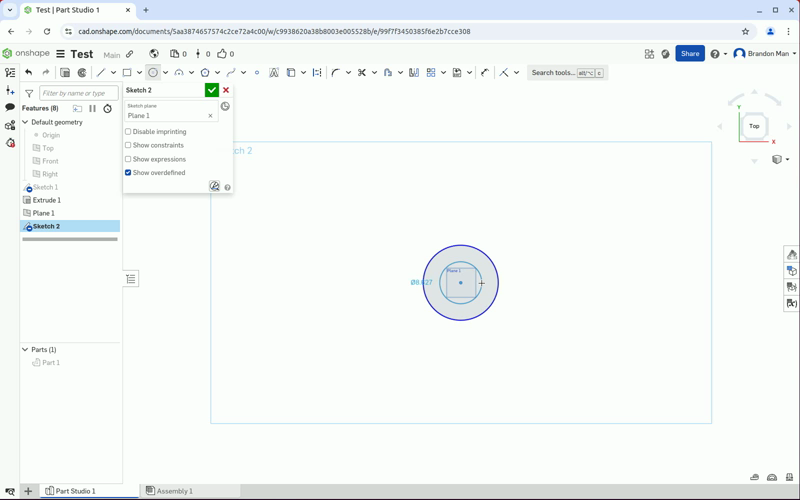
key(esc)
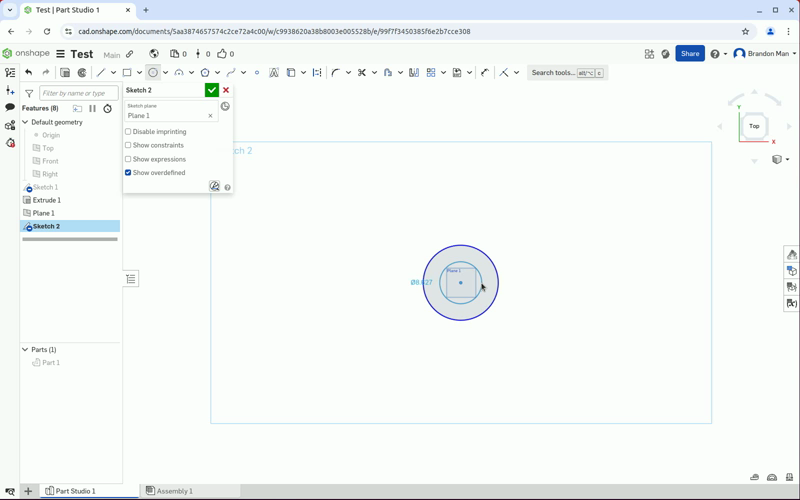
mouse_move(433, 262)
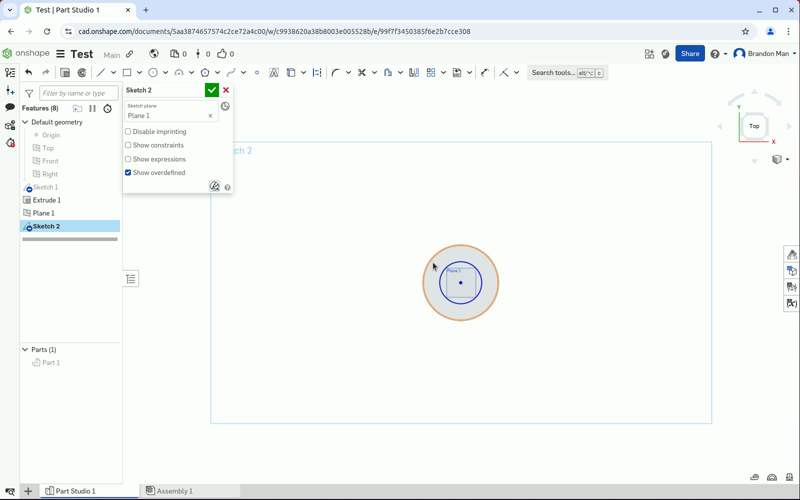
click(433, 262)
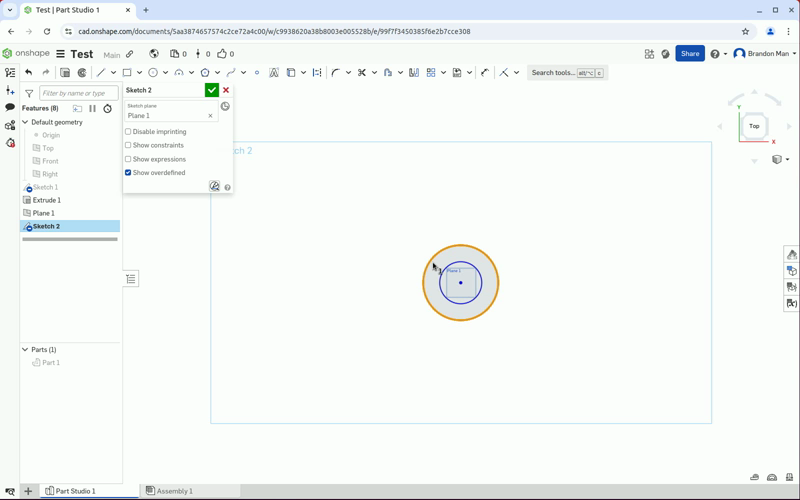
mouse_move(73, 352)
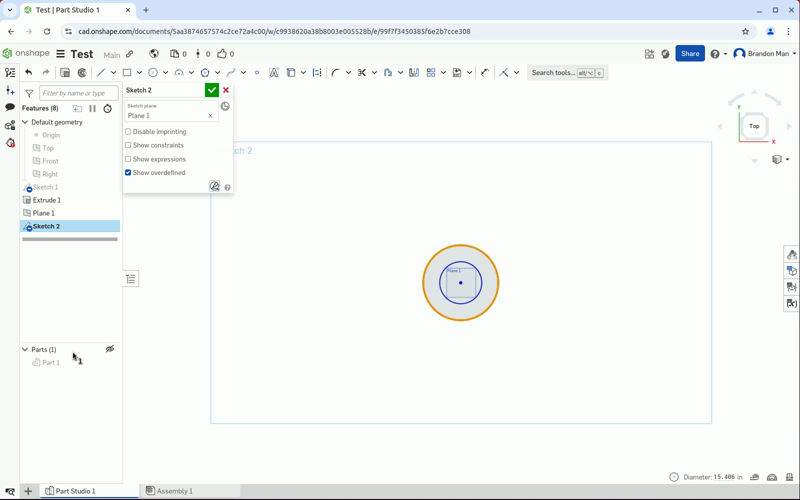
key(shift+y)
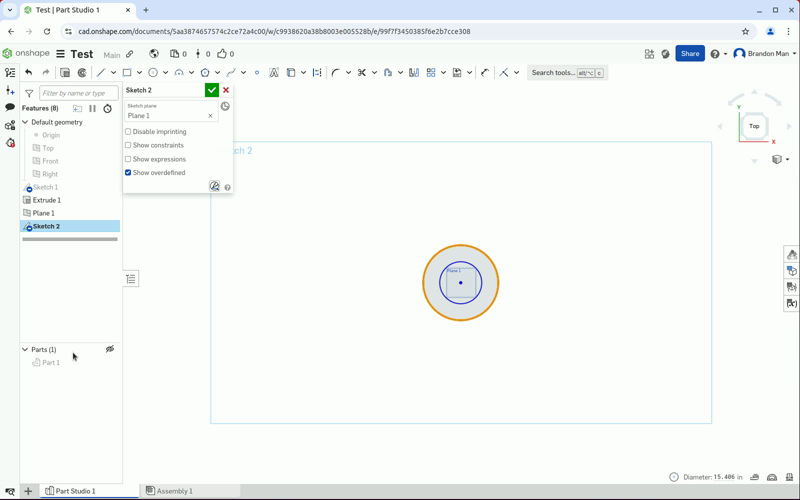
key(shift+e)
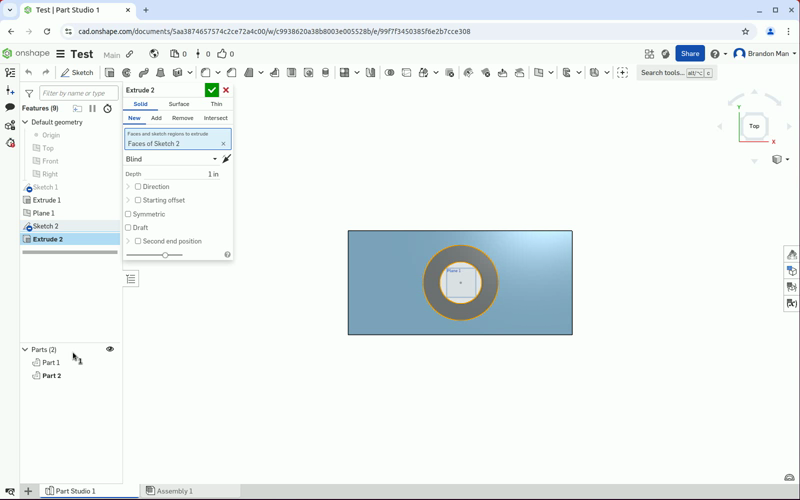
mouse_move(143, 106)
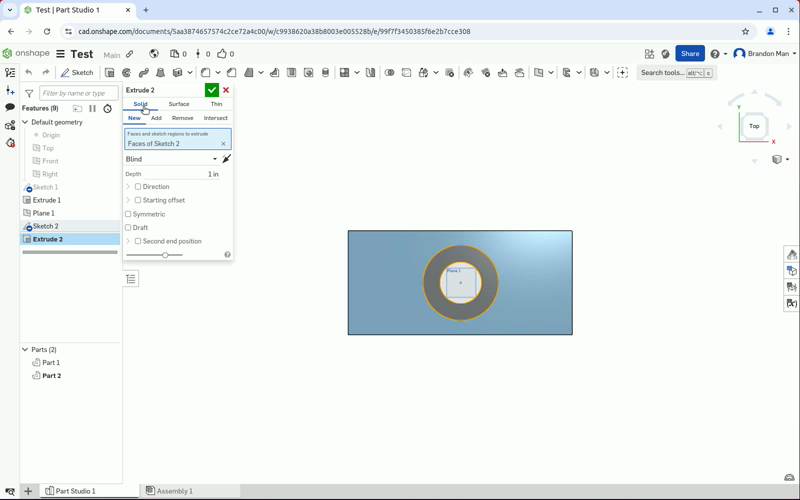
click(143, 106)
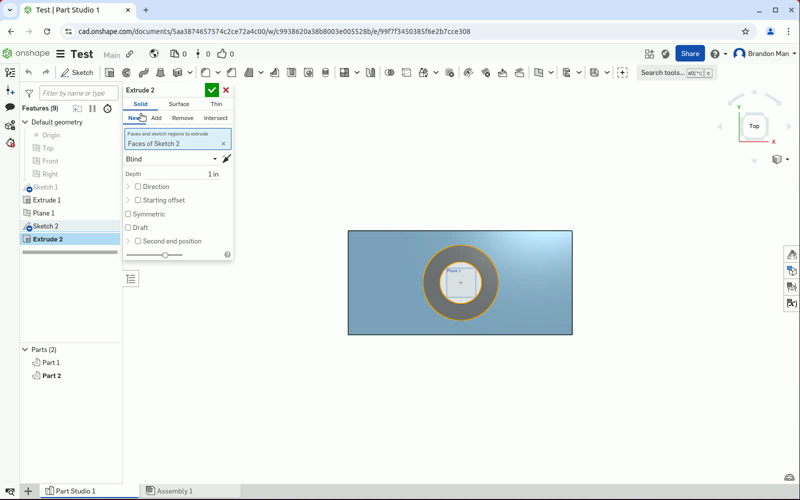
mouse_move(137, 120)
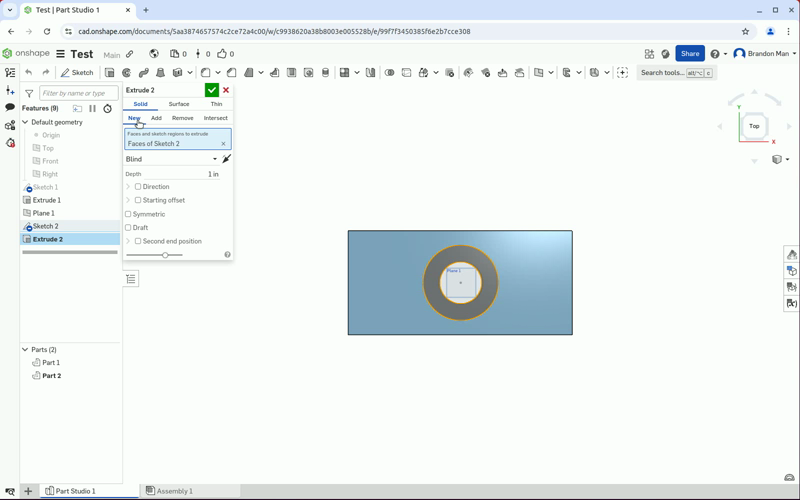
click(137, 120)
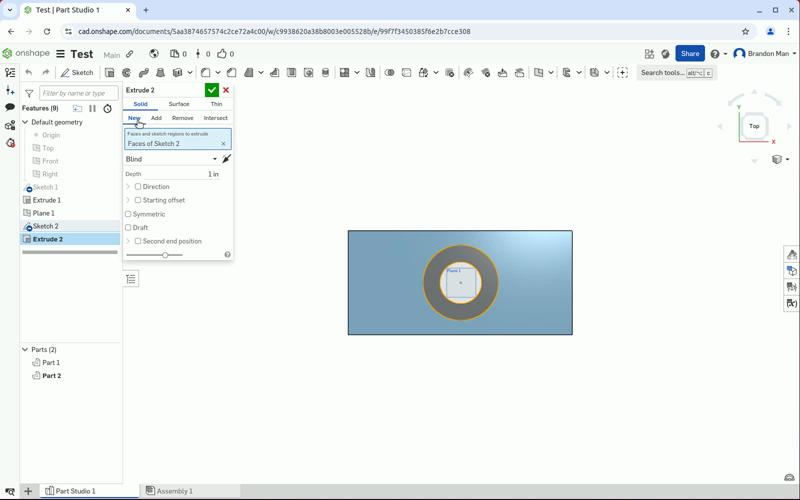
key(tab, 4)
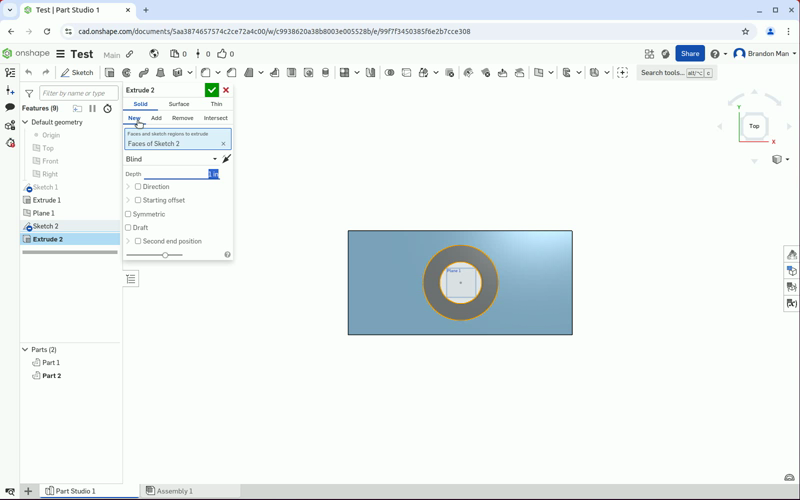
text(4.092)
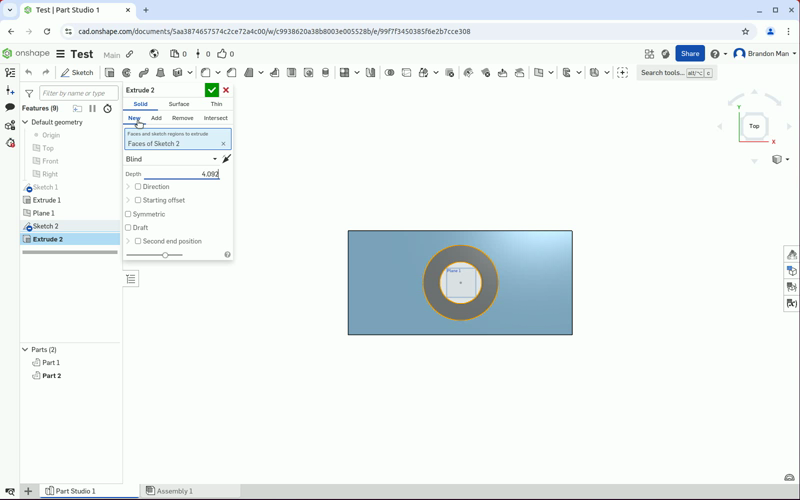
key(enter)
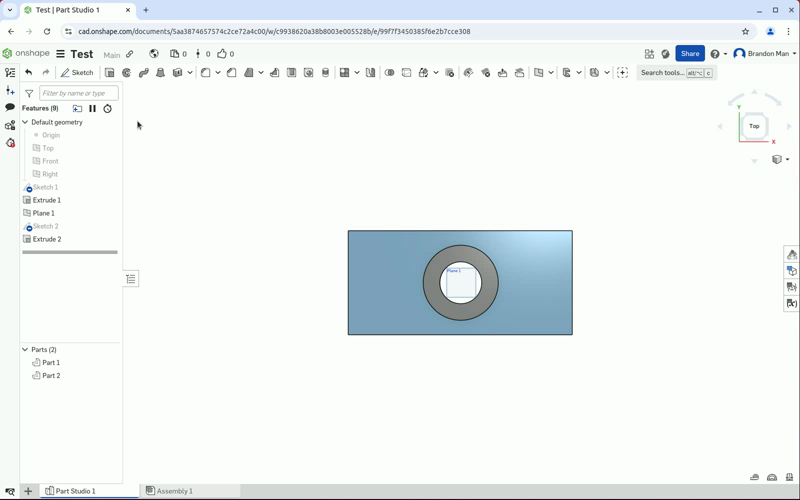
key(shift+h)
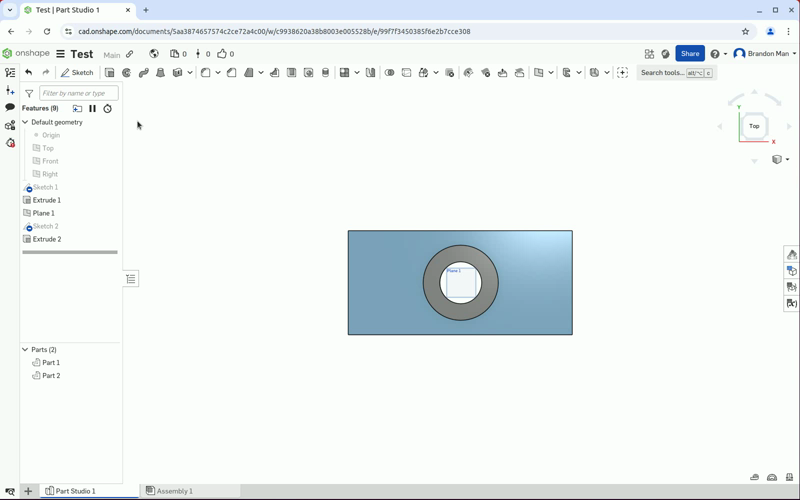
key(shift+h)
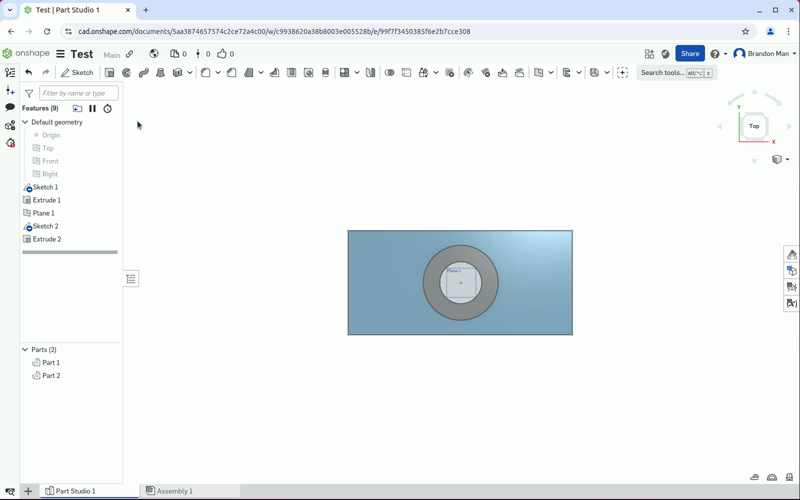
key(shift+7)
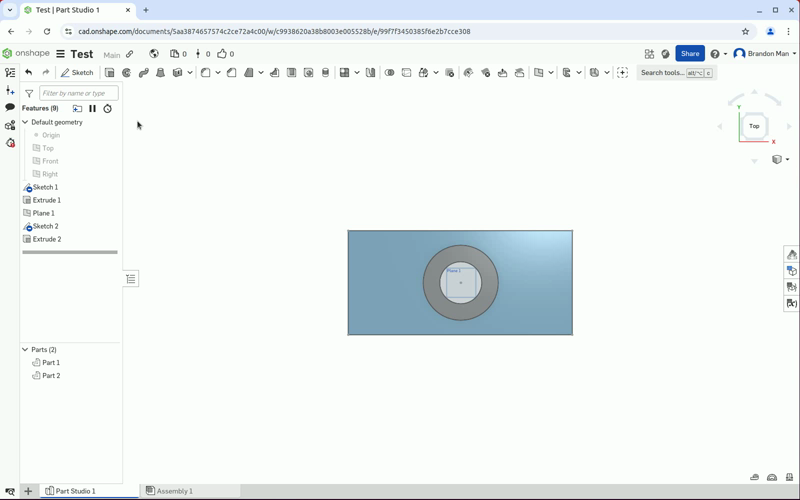
key(up, 3)
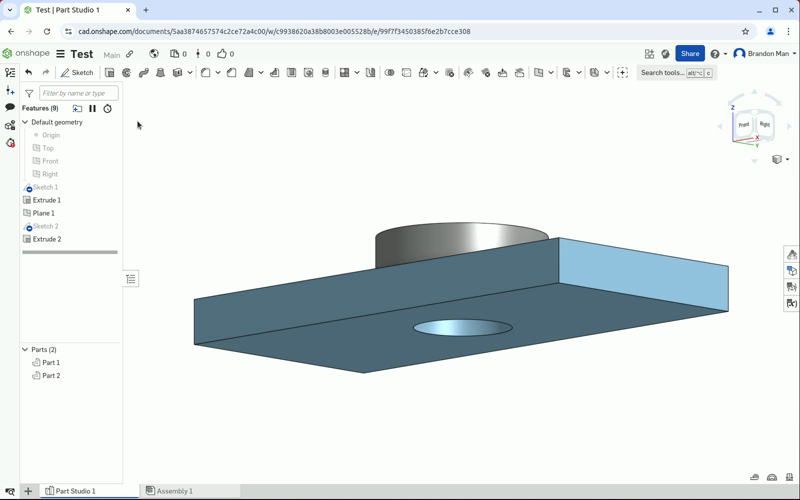
key(left, 3)
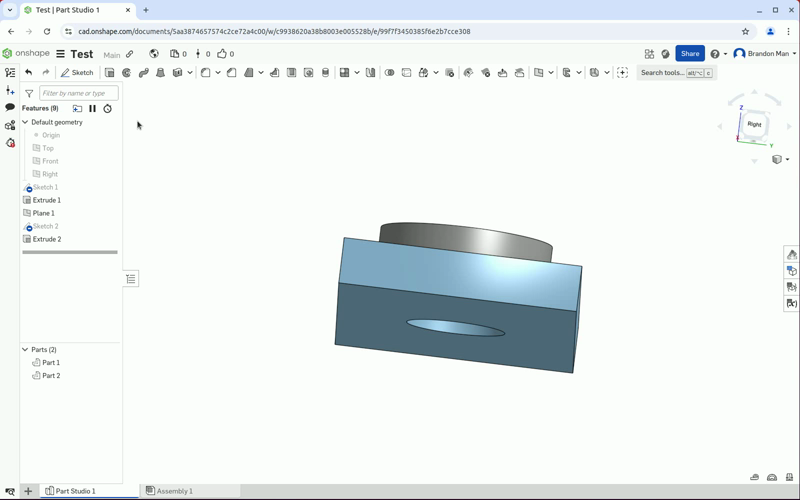
key(right, 3)
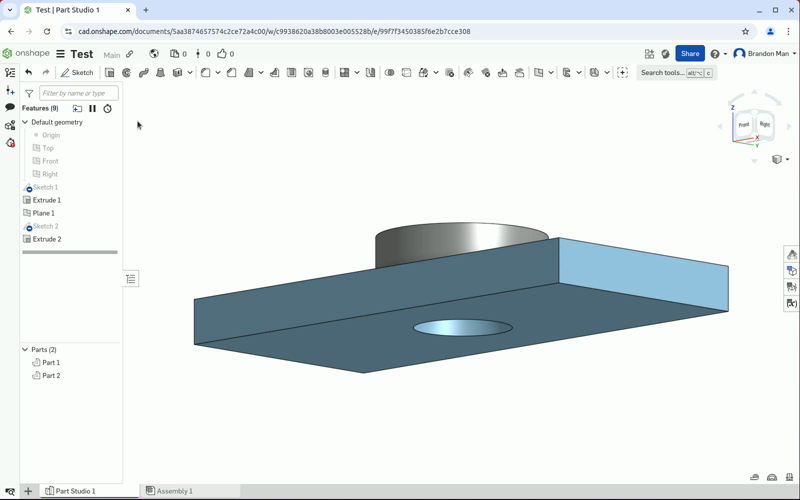
key(down, 3)
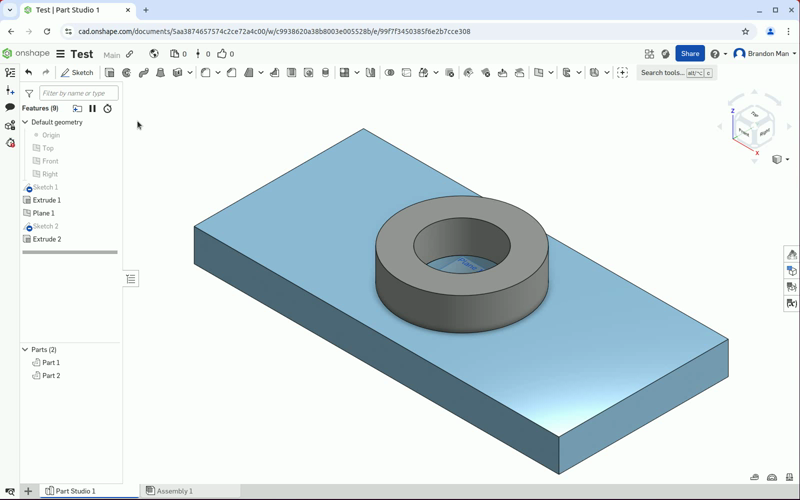
mouse_move(73, 189)
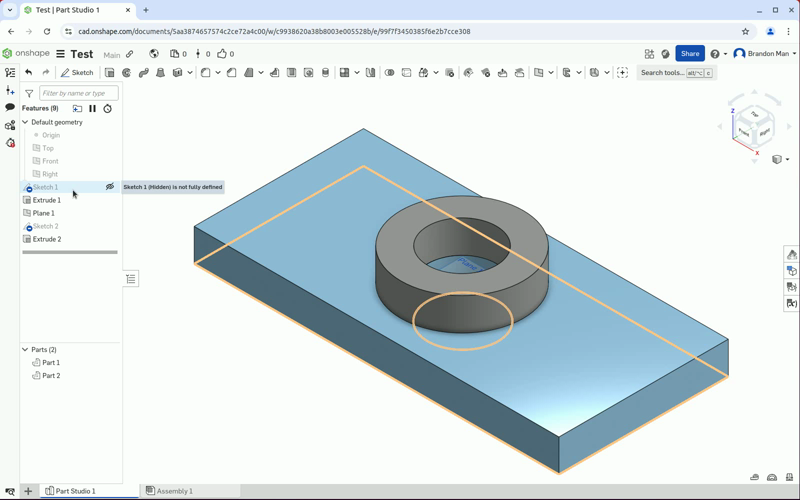
click(73, 189)